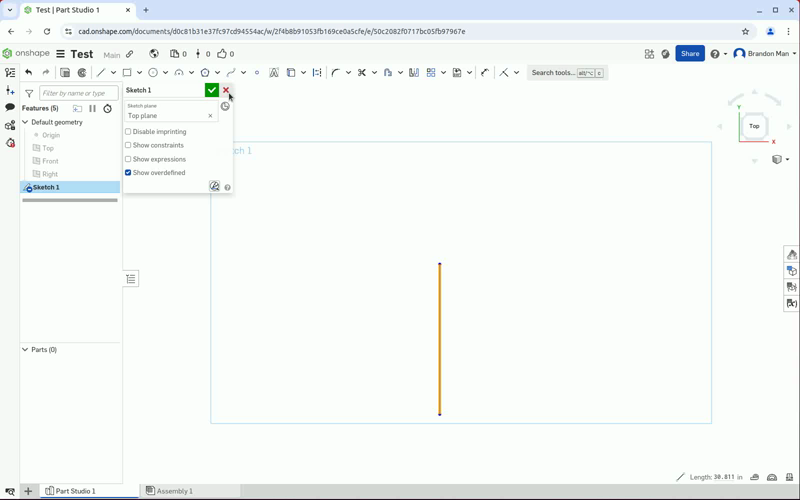
key(shift+h)
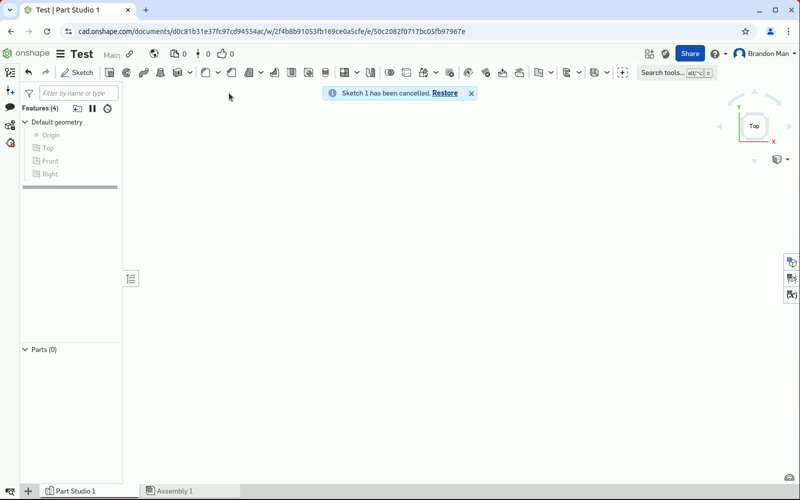
mouse_move(73, 352)
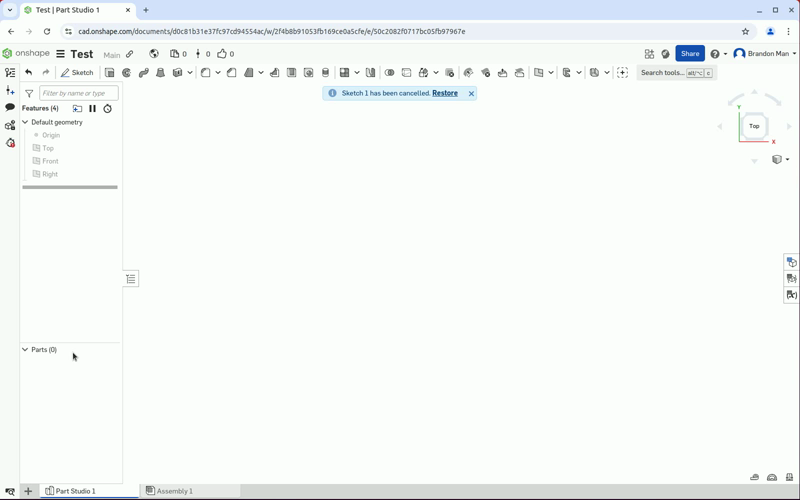
key(y)
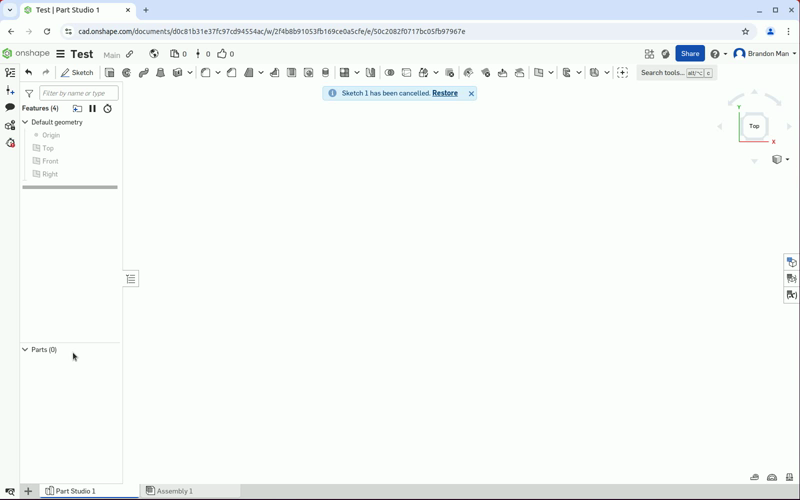
key(shift+p)
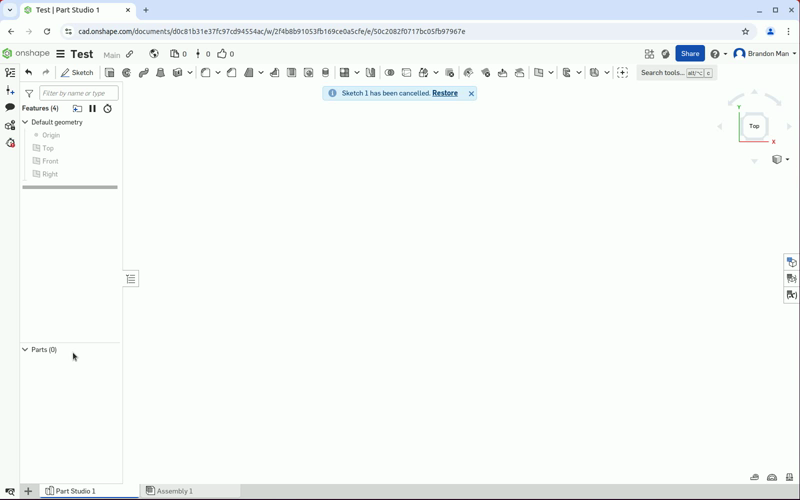
key(space)
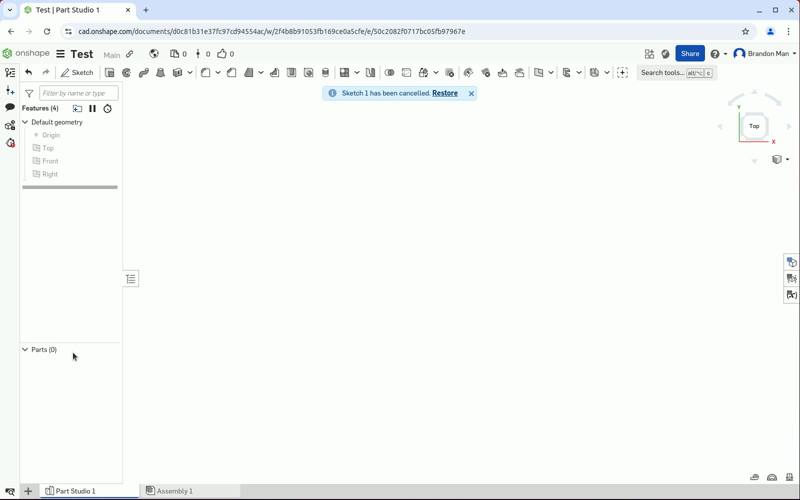
key_down(shift)
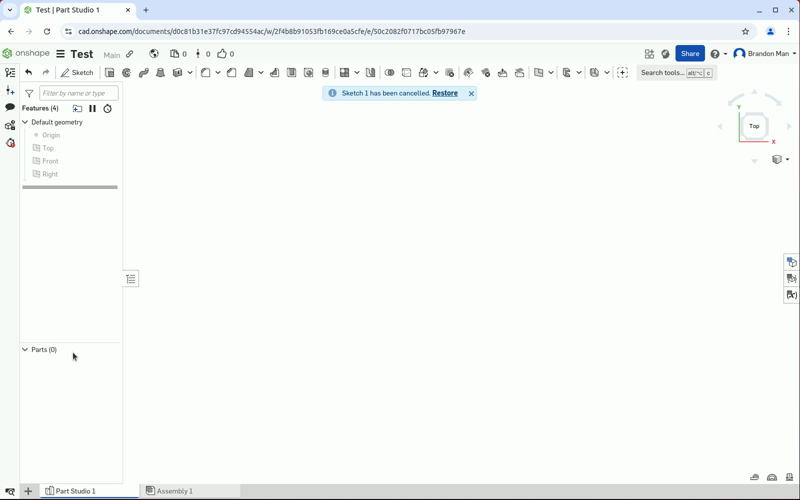
key(up)
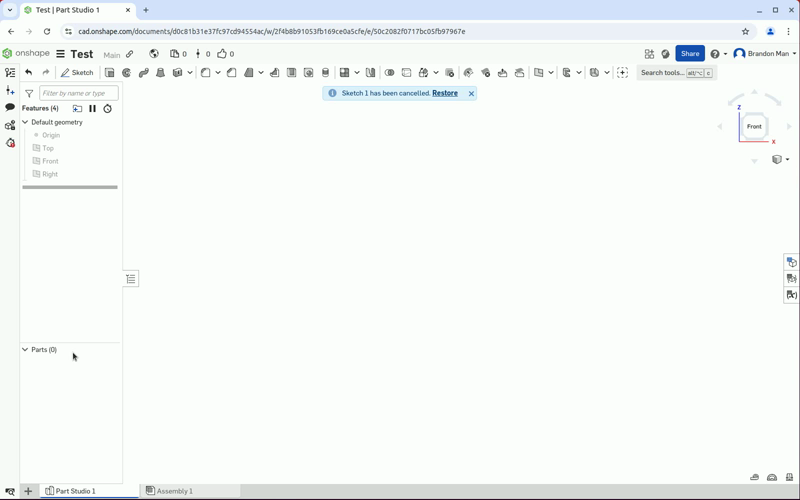
key_up(shift)
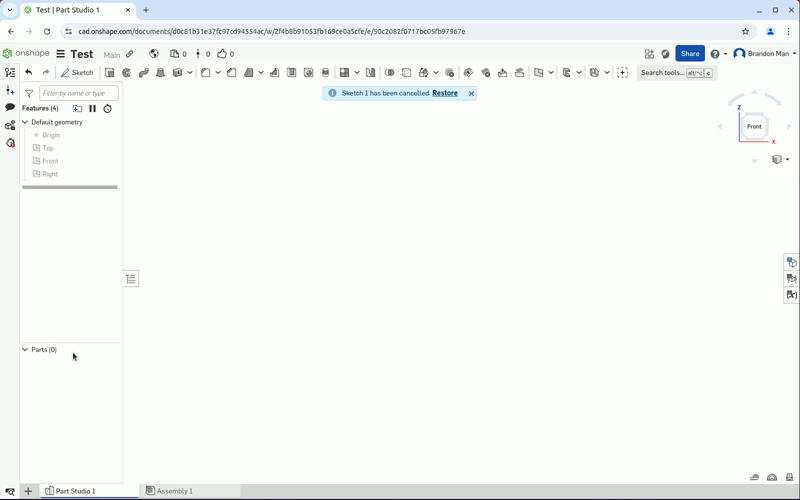
mouse_move(73, 352)
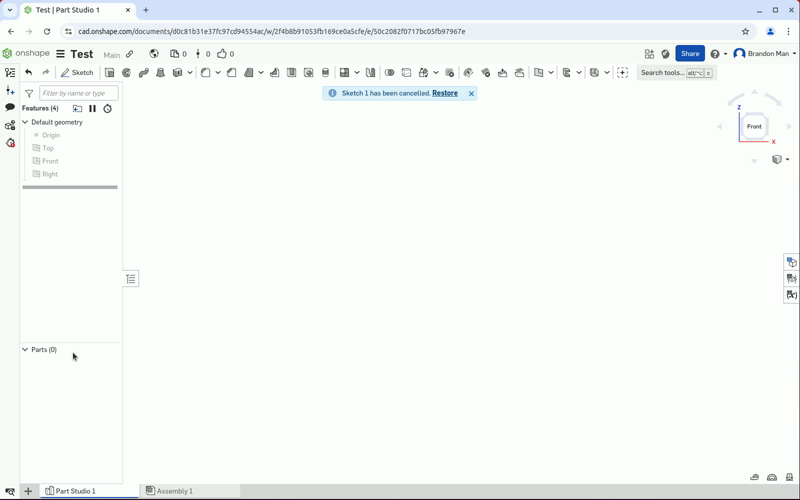
key(shift+y)
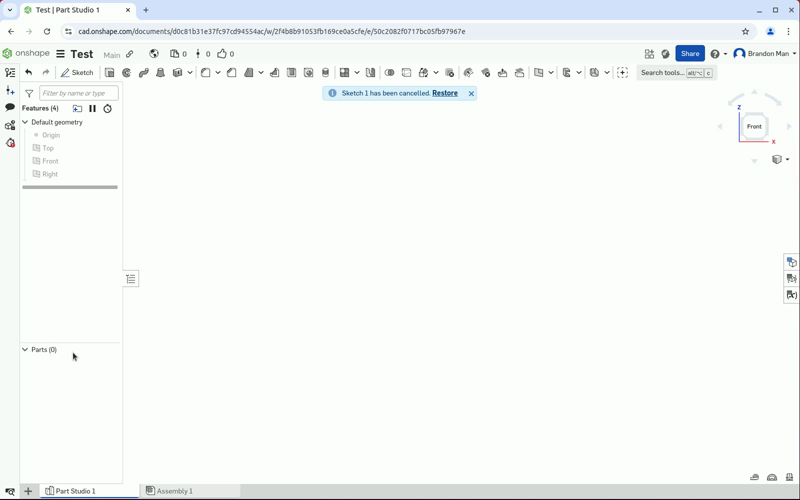
key(shift+s)
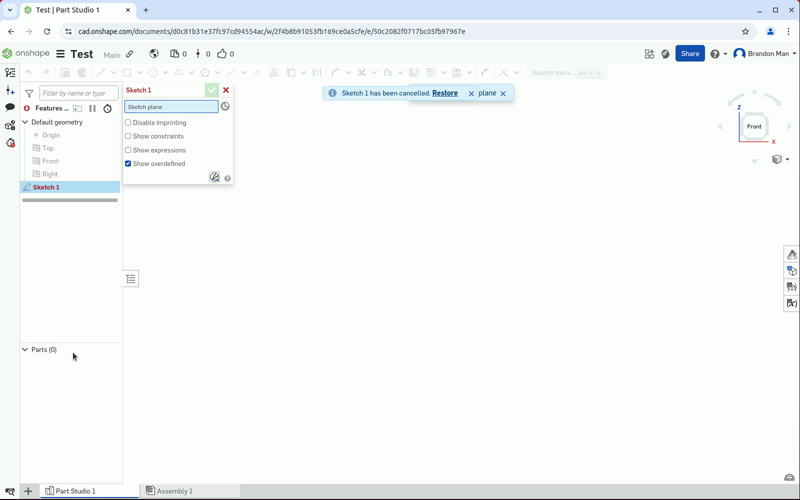
mouse_move(73, 163)
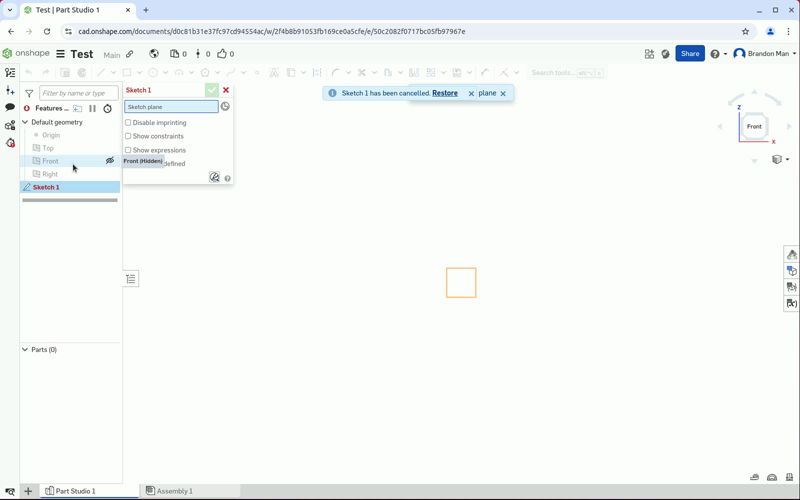
click(73, 163)
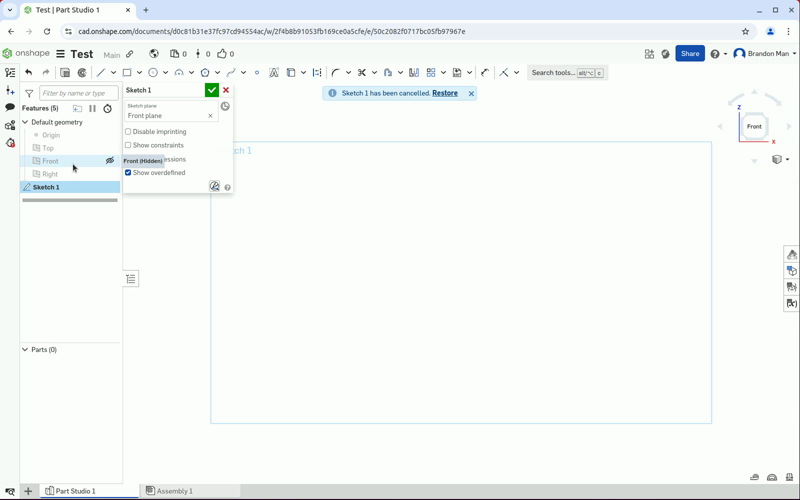
mouse_move(73, 352)
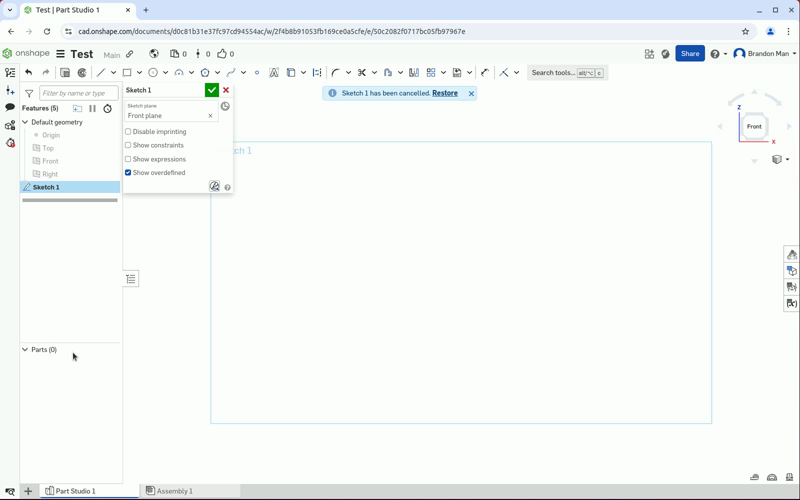
key(y)
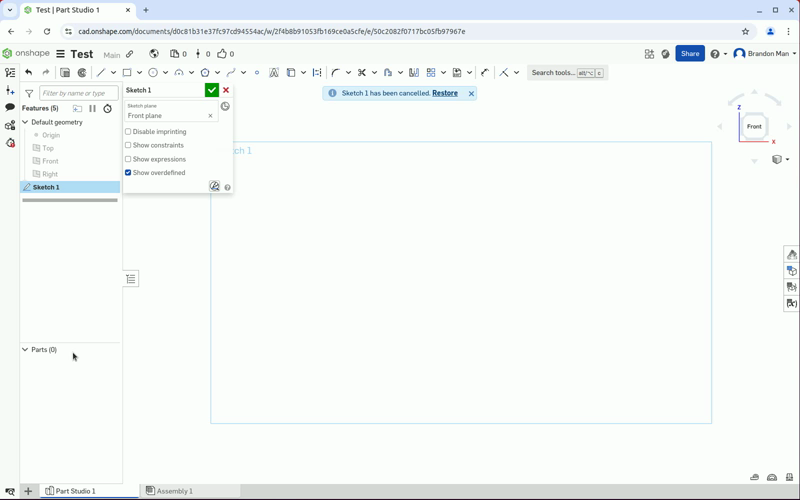
key(l)
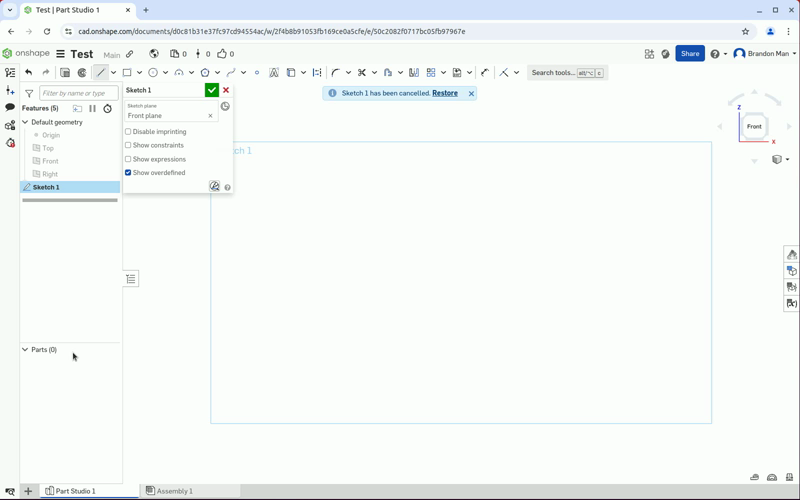
key_down(shift)
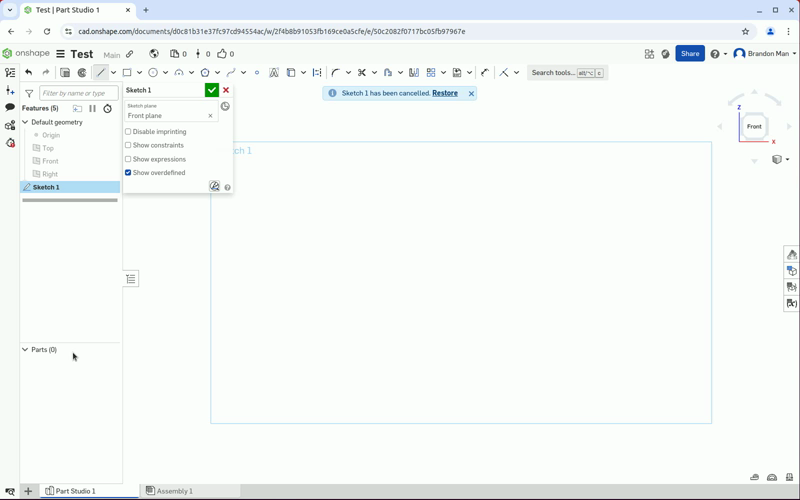
mouse_move(385, 282)
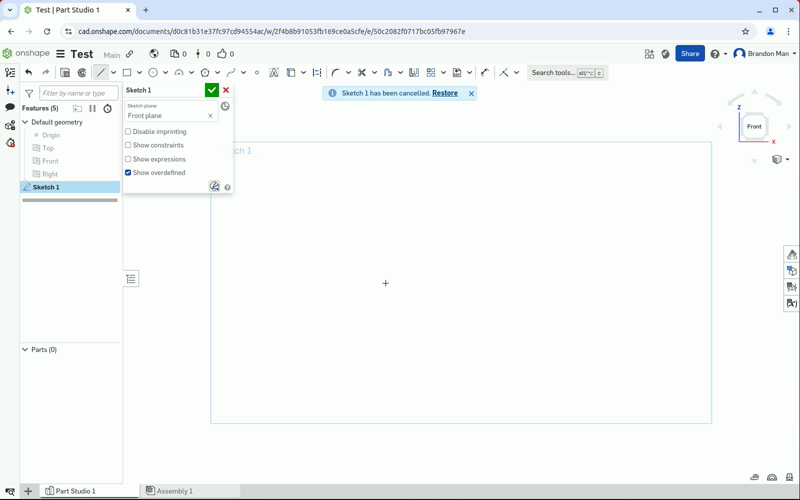
click(385, 282)
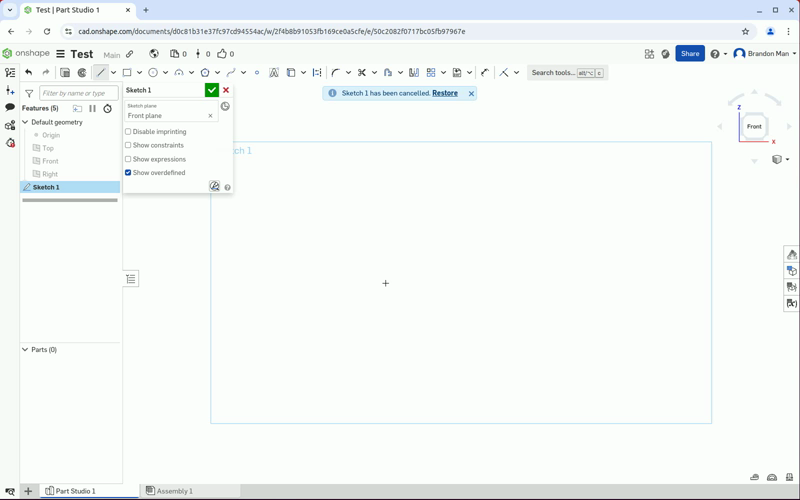
key_up(shift)
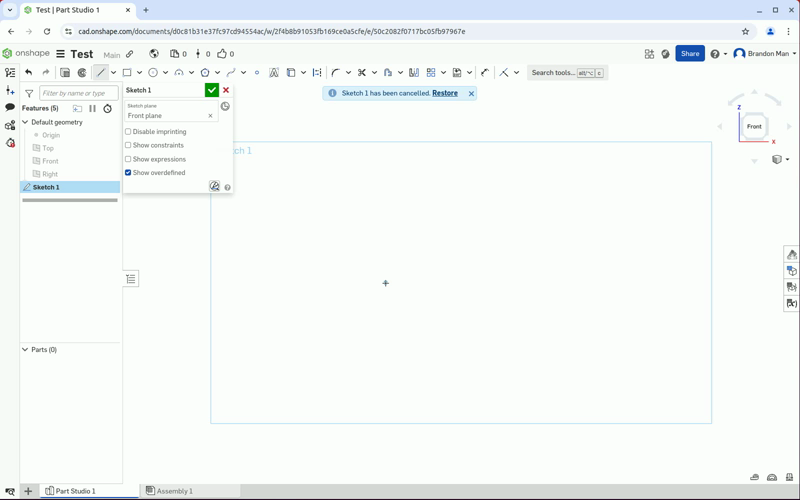
key_down(shift)
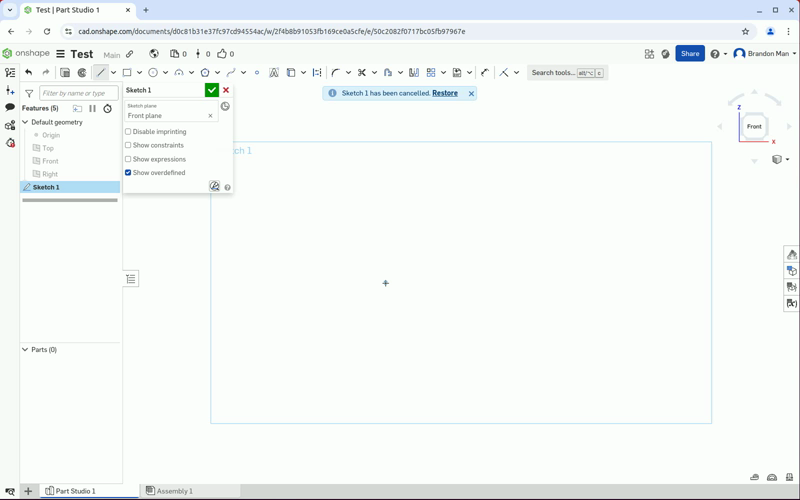
mouse_move(460, 282)
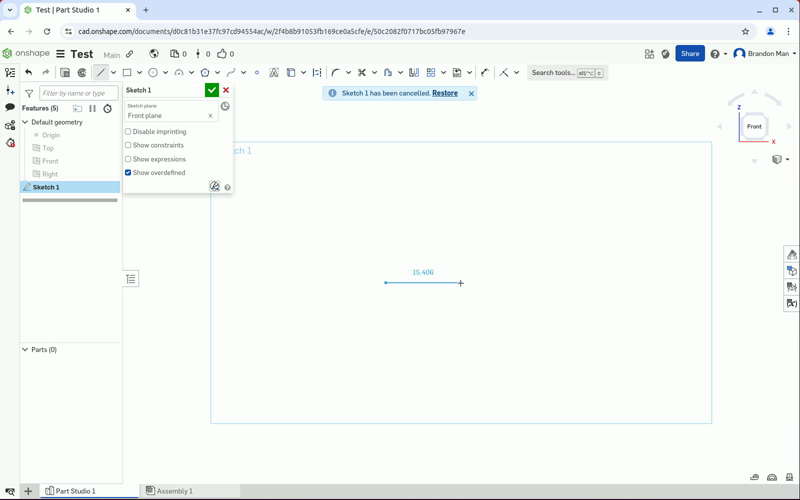
click(460, 282)
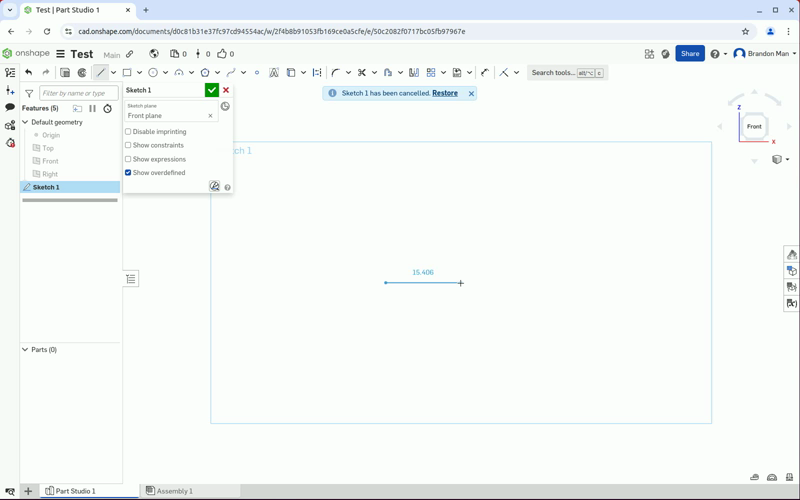
key_up(shift)
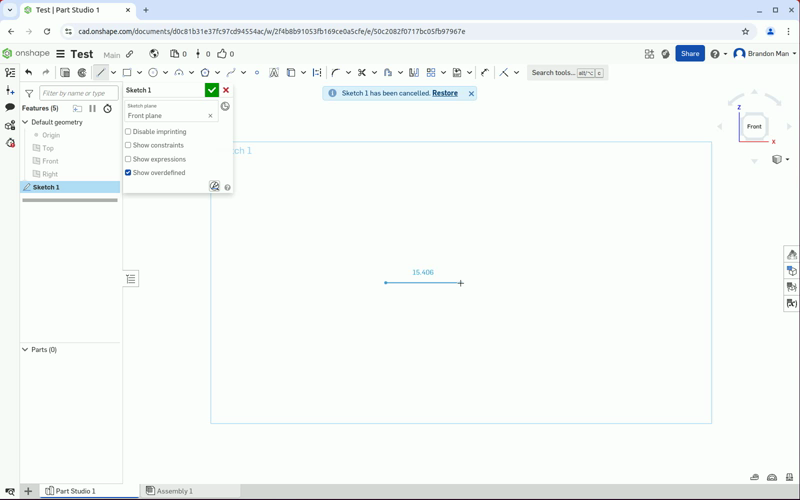
key_down(shift)
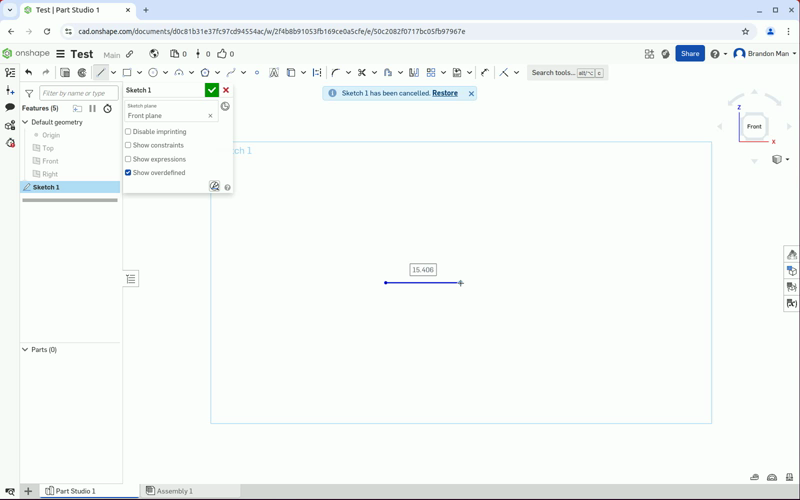
mouse_move(460, 189)
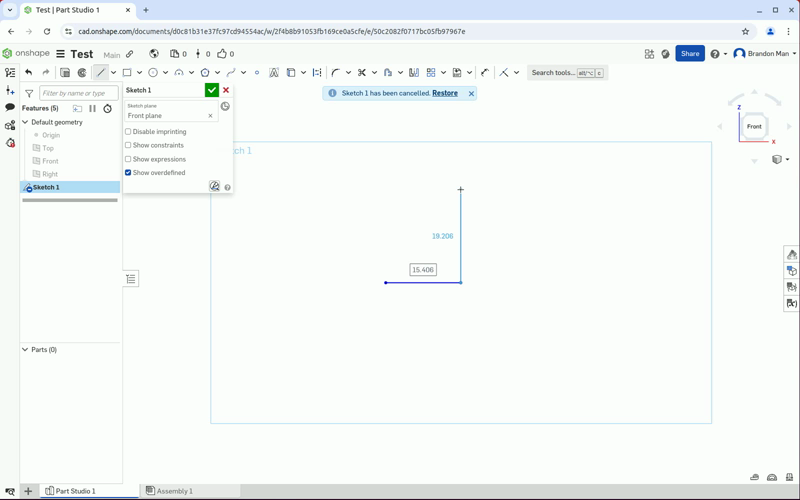
click(460, 189)
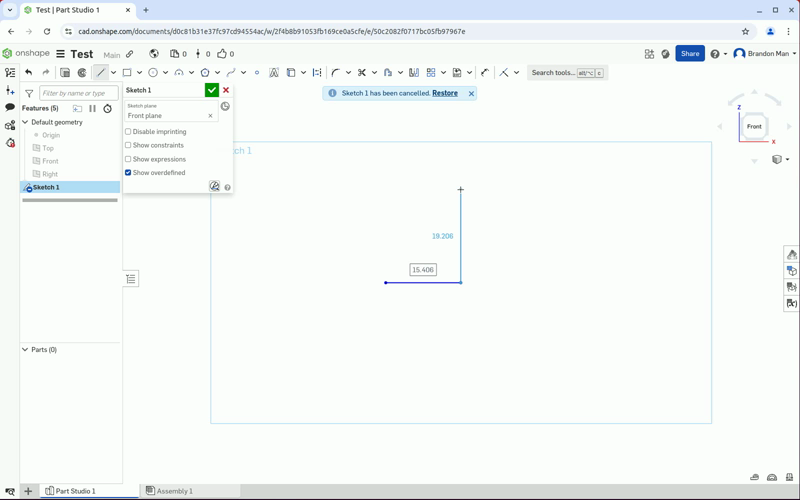
key_up(shift)
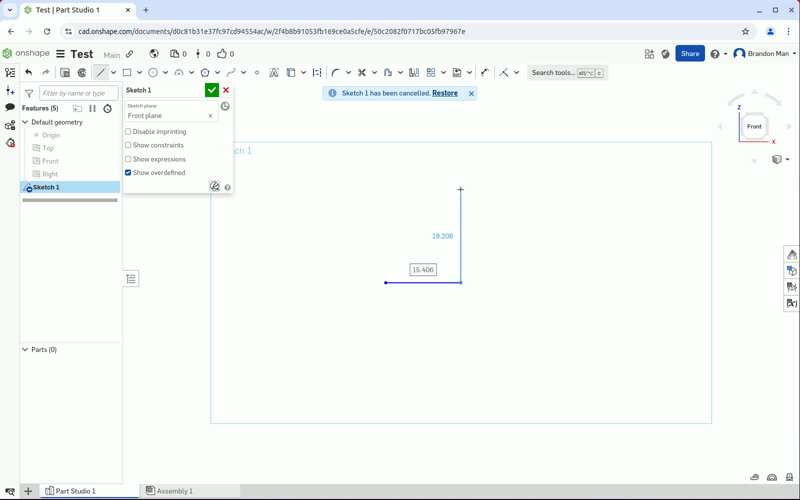
key_down(shift)
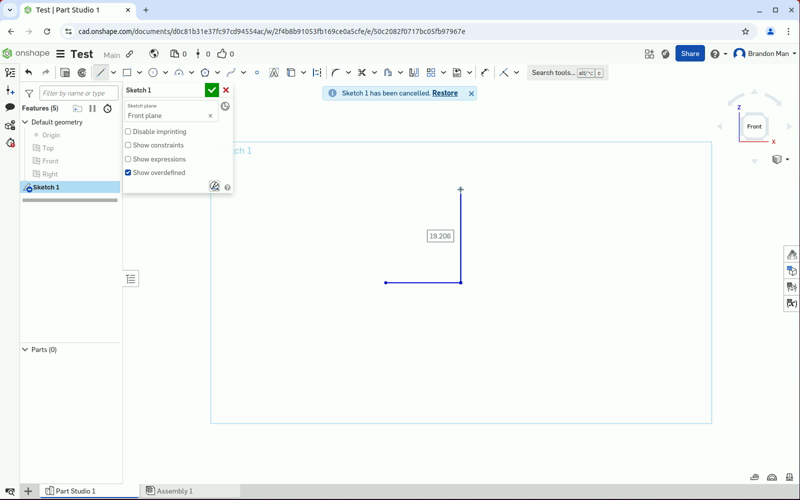
mouse_move(385, 258)
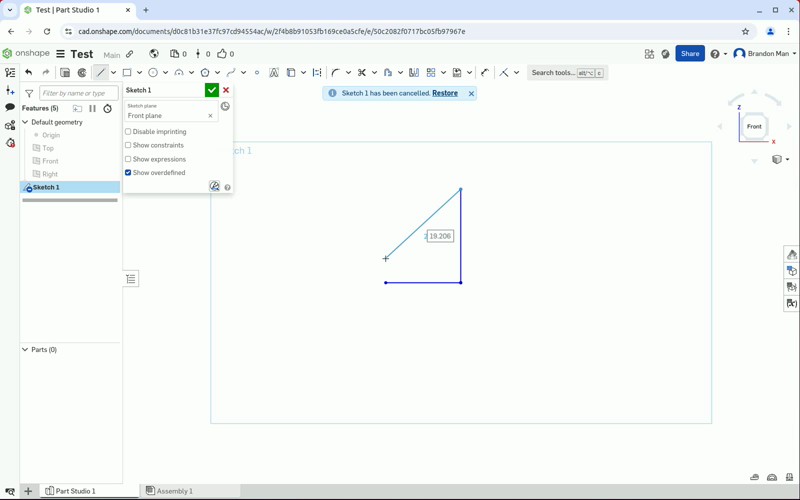
click(385, 258)
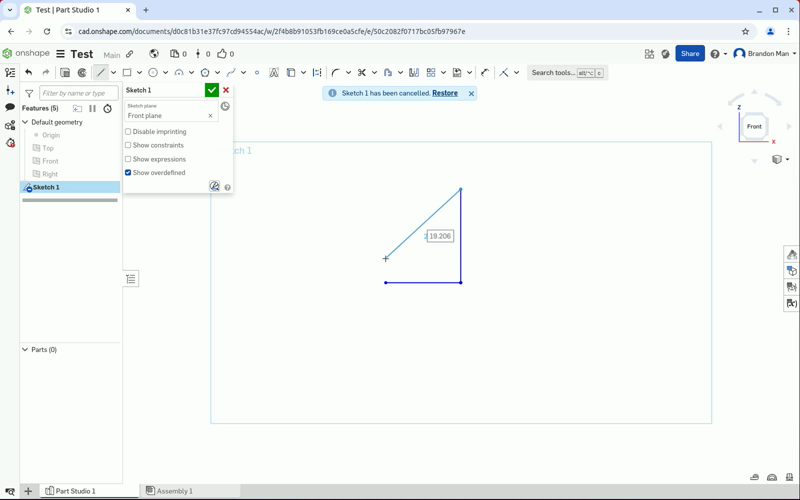
key_up(shift)
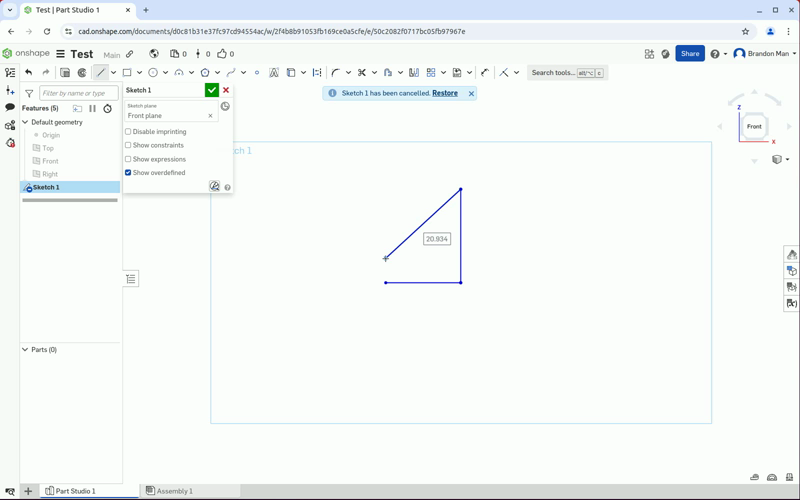
mouse_move(415, 258)
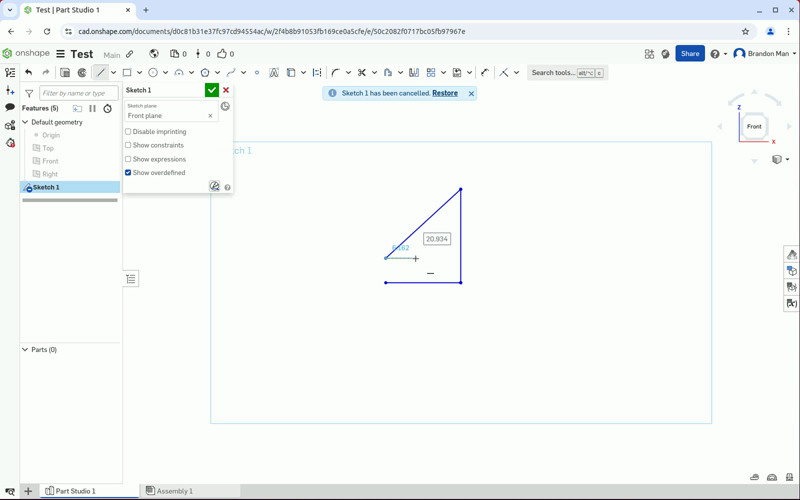
key_down(shift)
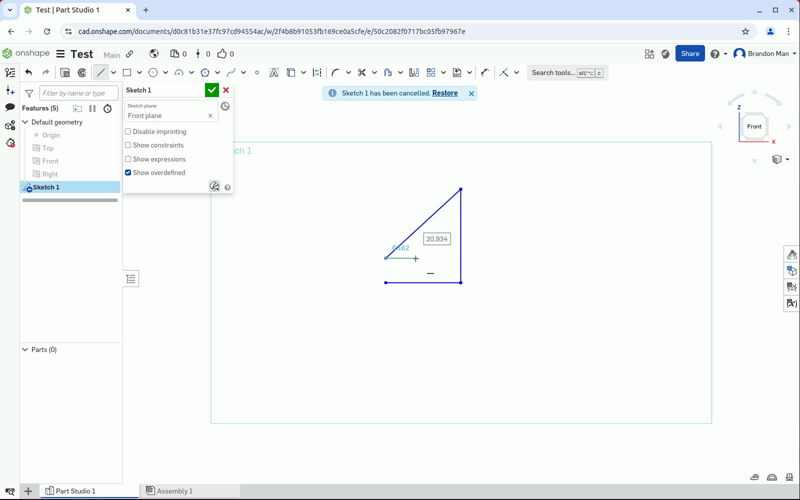
mouse_move(385, 282)
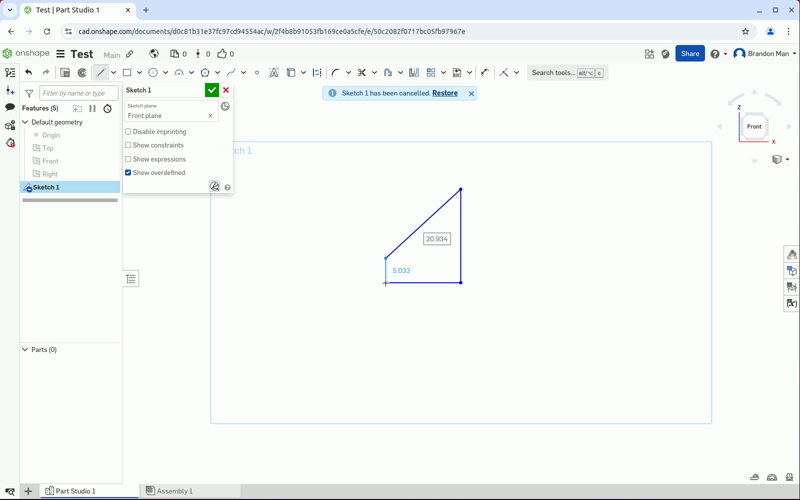
key_up(shift)
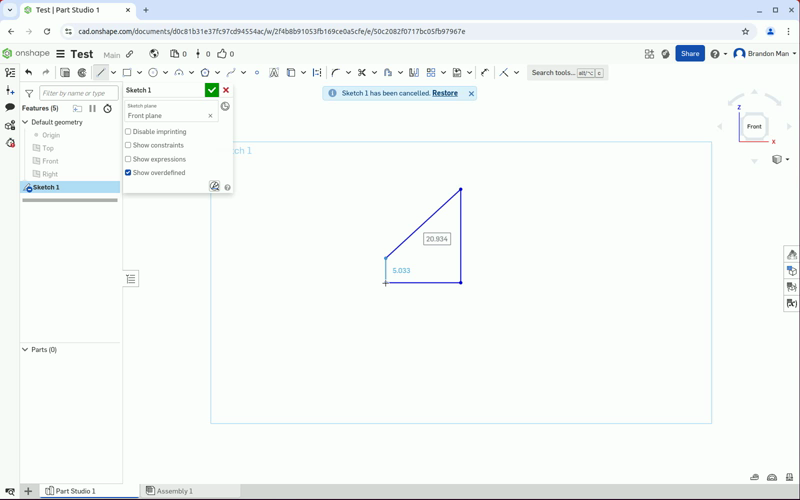
click(385, 282)
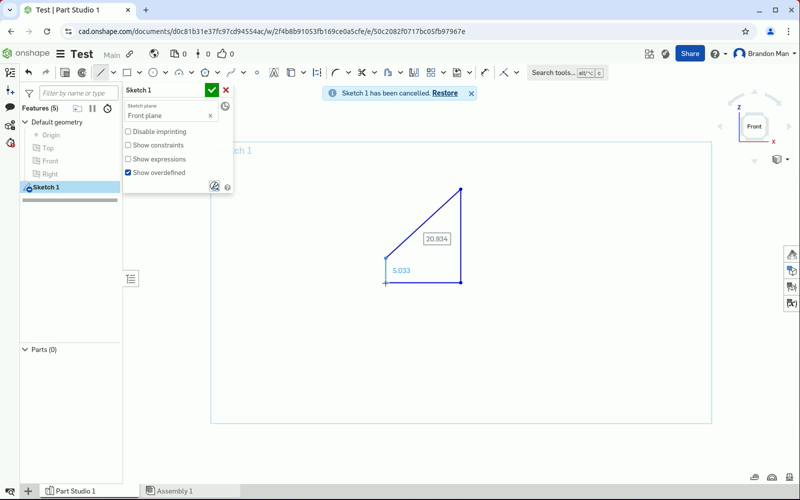
key(esc)
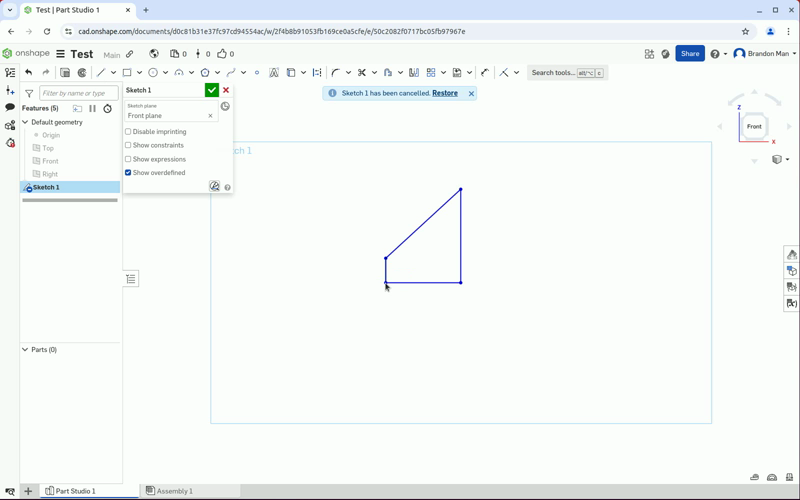
mouse_move(441, 264)
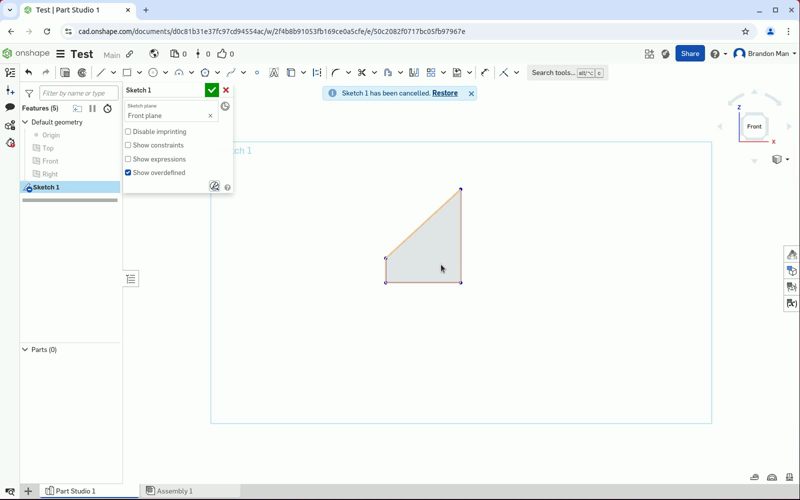
click(441, 264)
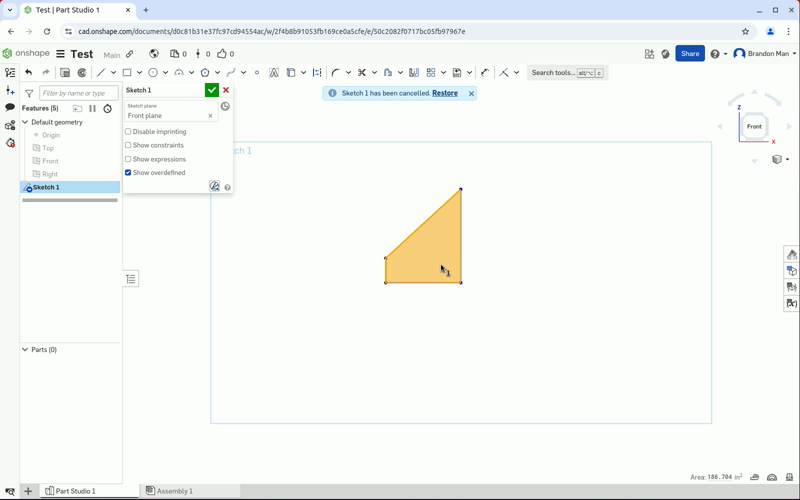
mouse_move(73, 352)
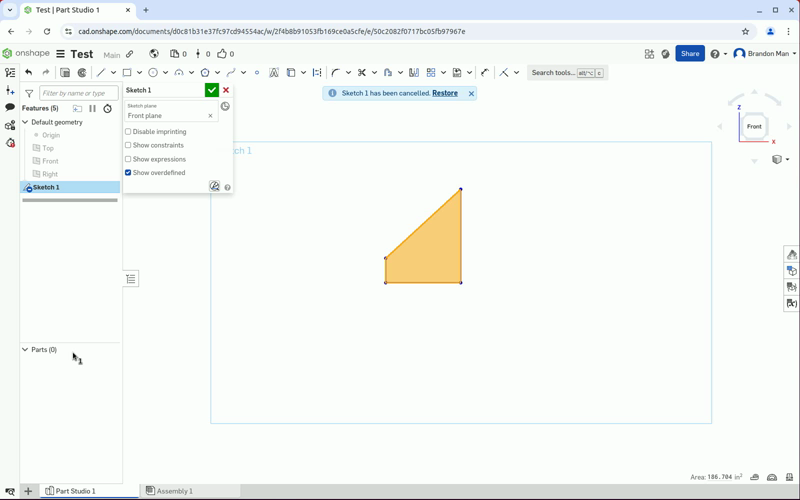
key(shift+y)
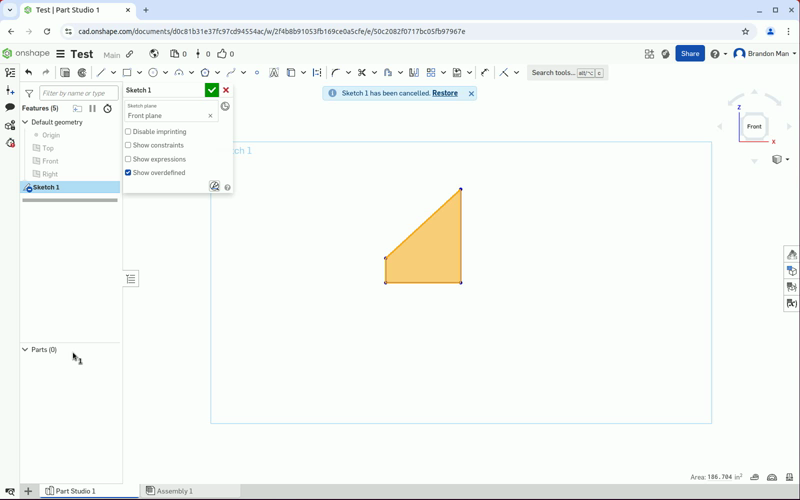
key(shift+e)
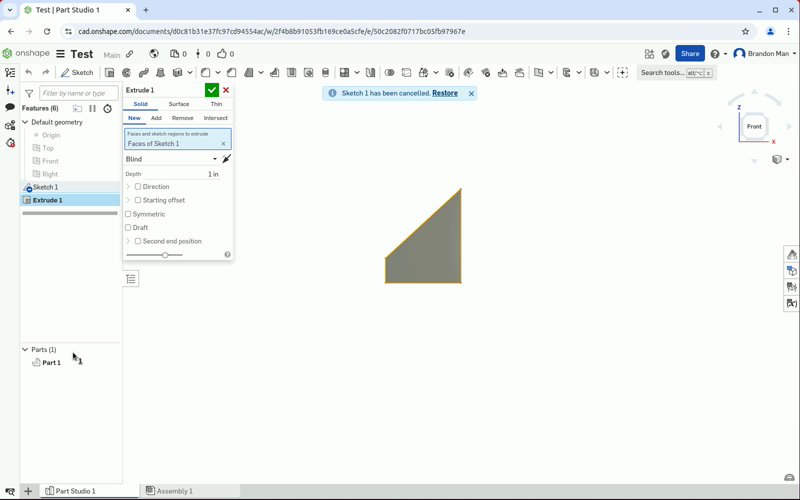
mouse_move(143, 106)
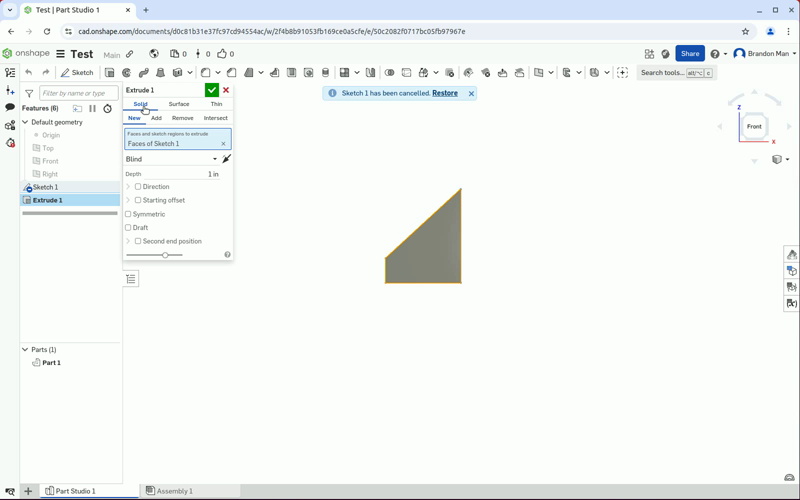
click(143, 106)
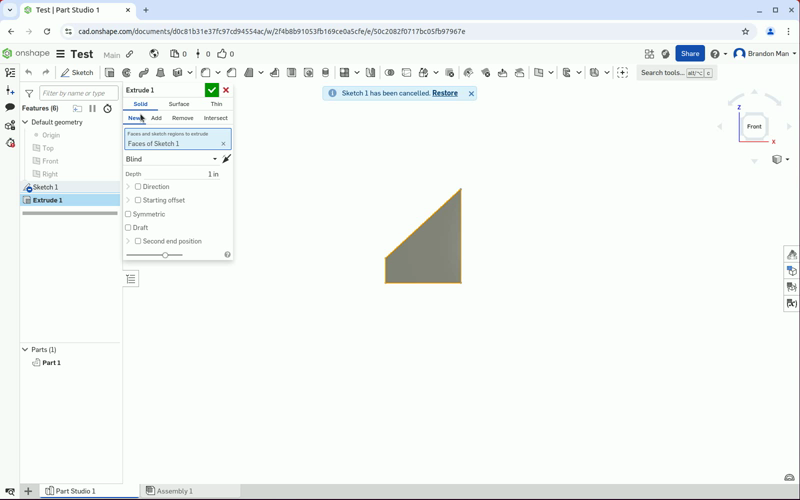
mouse_move(137, 120)
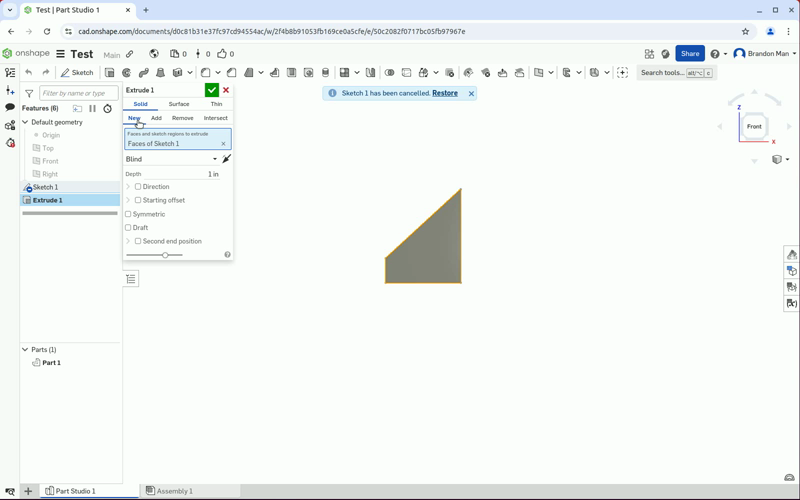
click(137, 120)
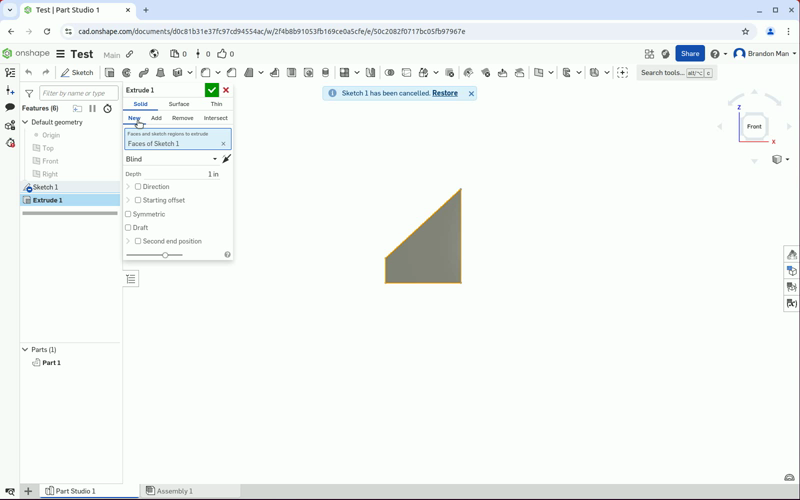
key(tab, 4)
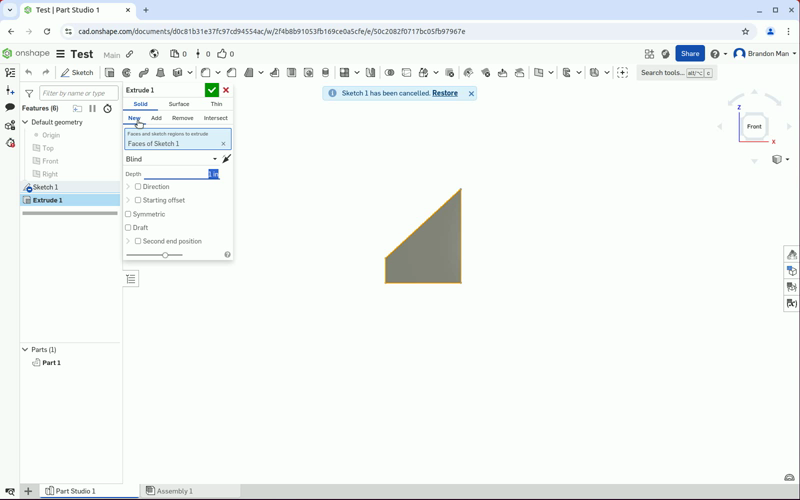
text(-0.241)
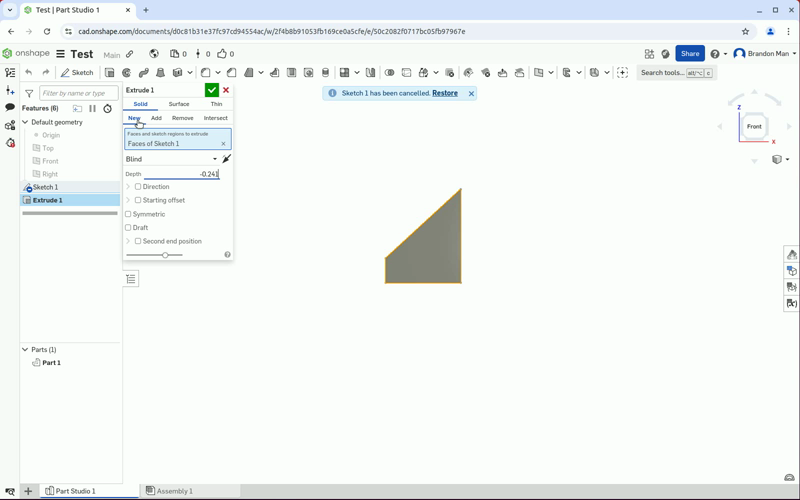
key(enter)
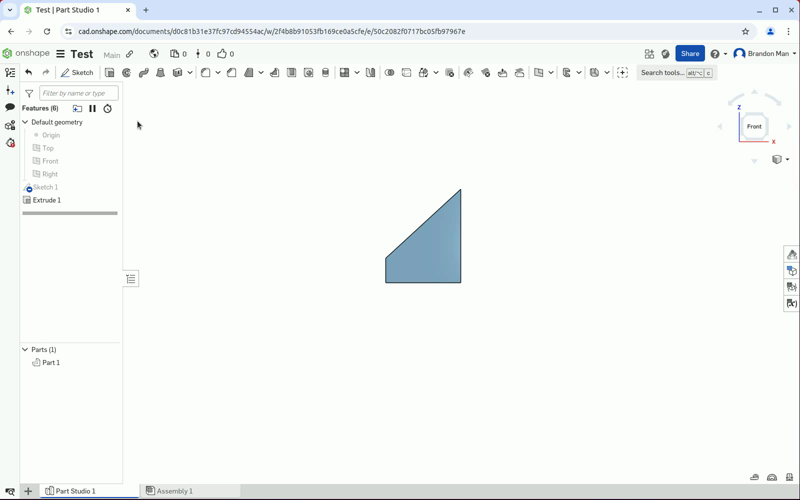
key(shift+h)
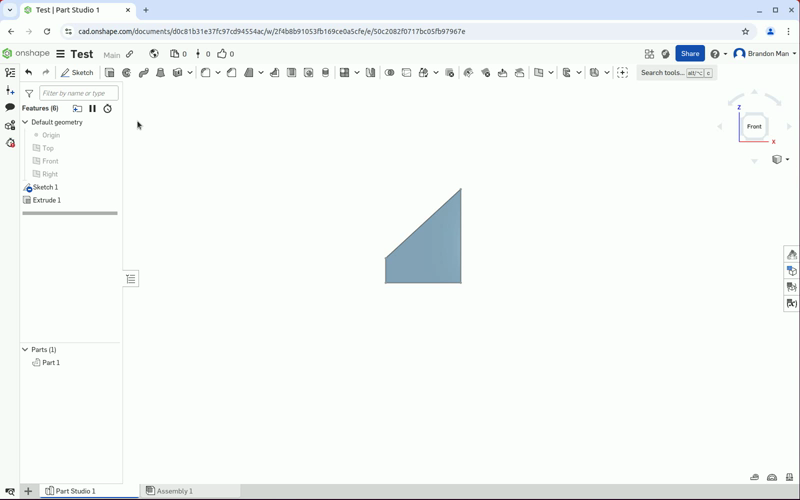
key(shift+h)
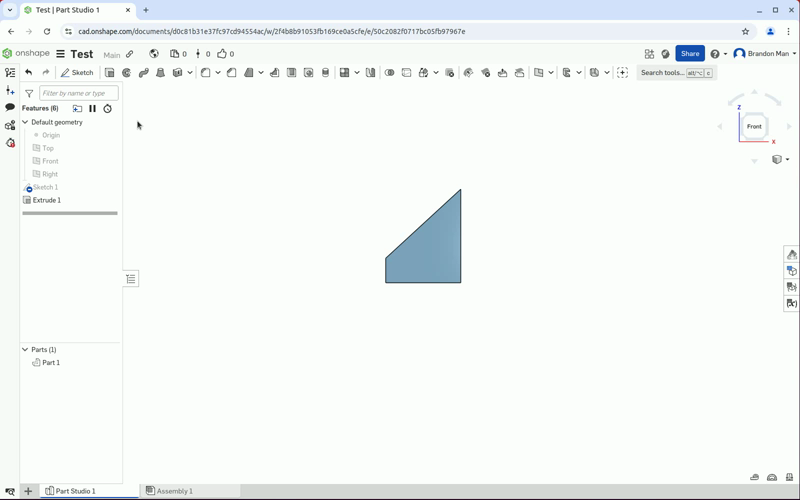
mouse_move(73, 189)
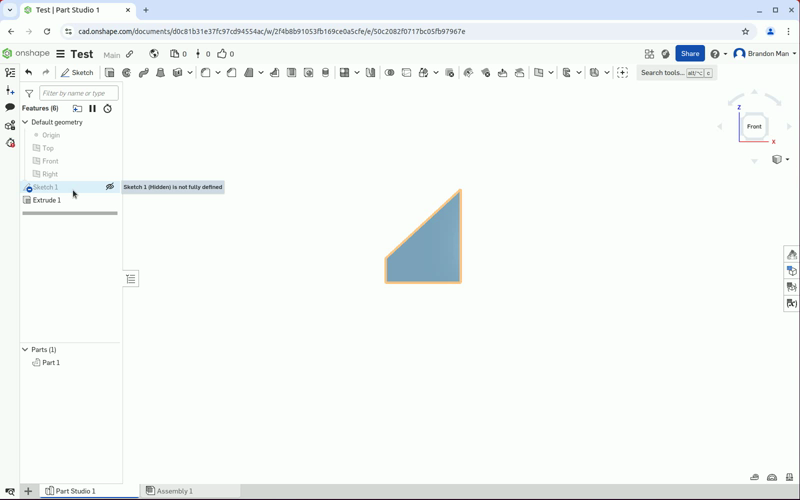
click(73, 189)
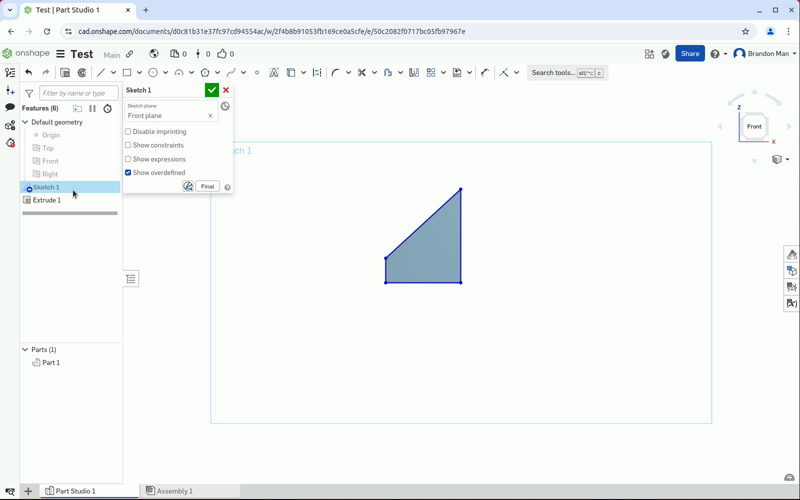
mouse_move(229, 92)
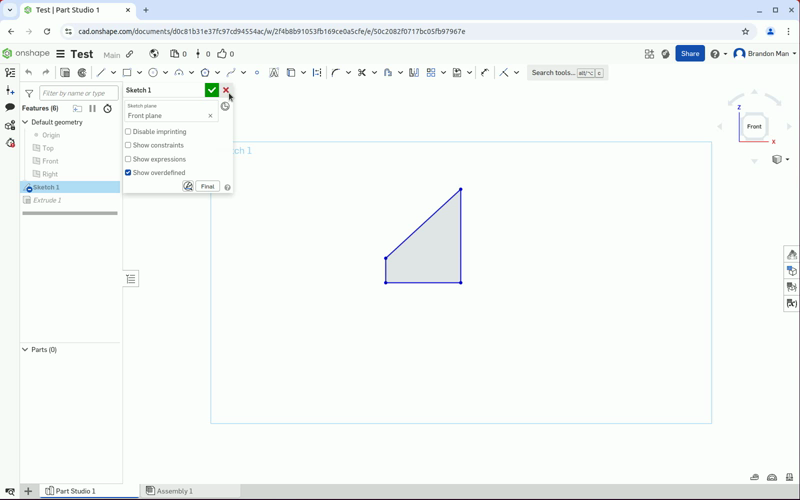
click(229, 92)
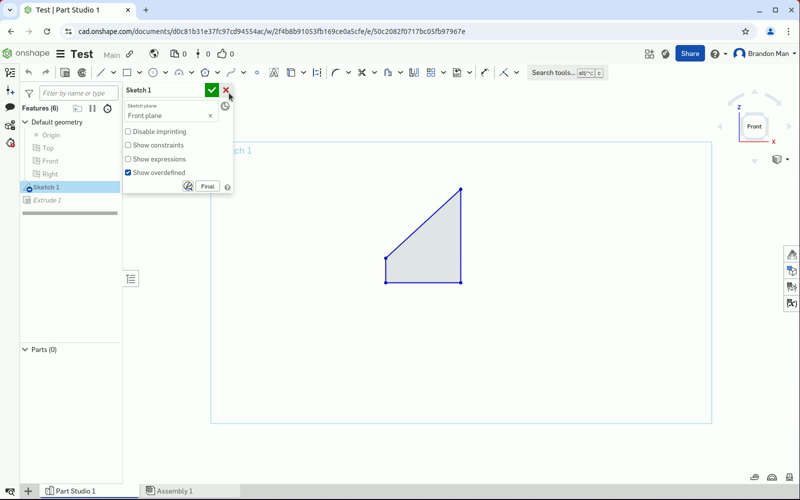
key(shift+s)
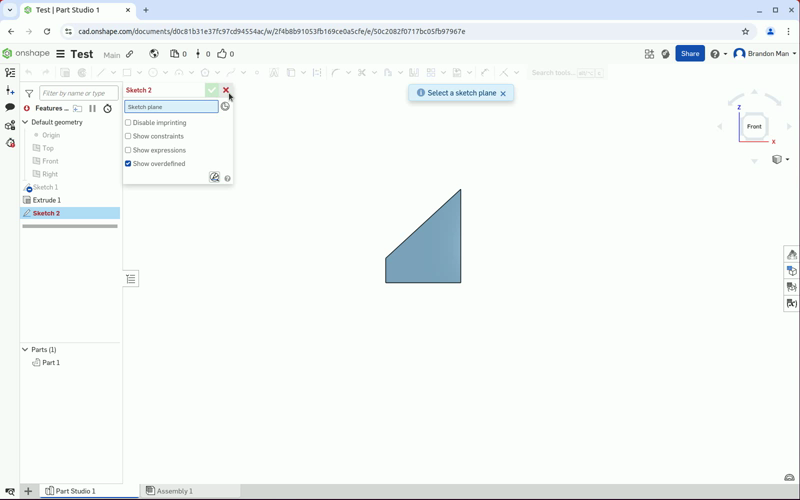
mouse_move(73, 163)
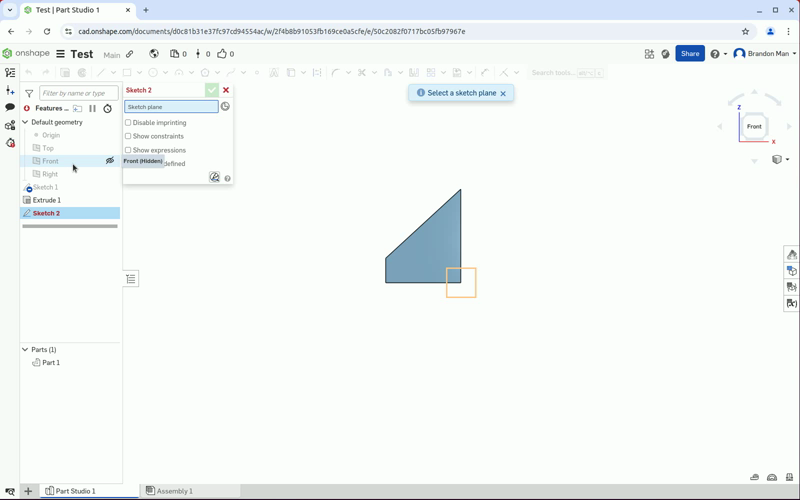
click(73, 163)
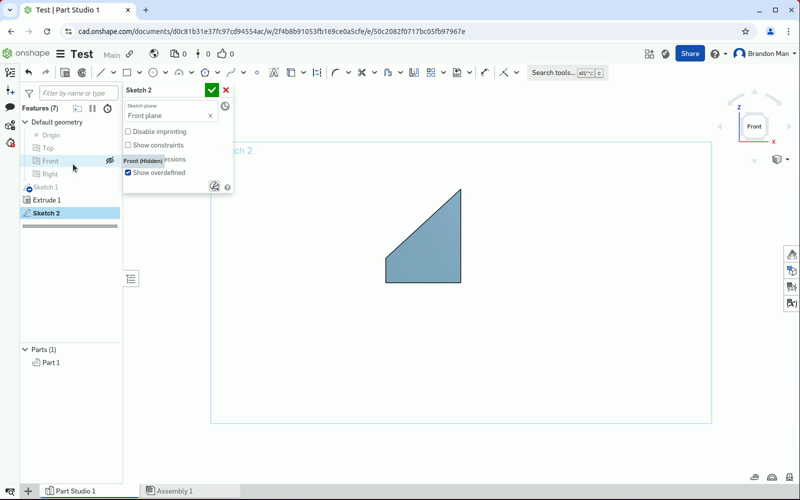
mouse_move(73, 352)
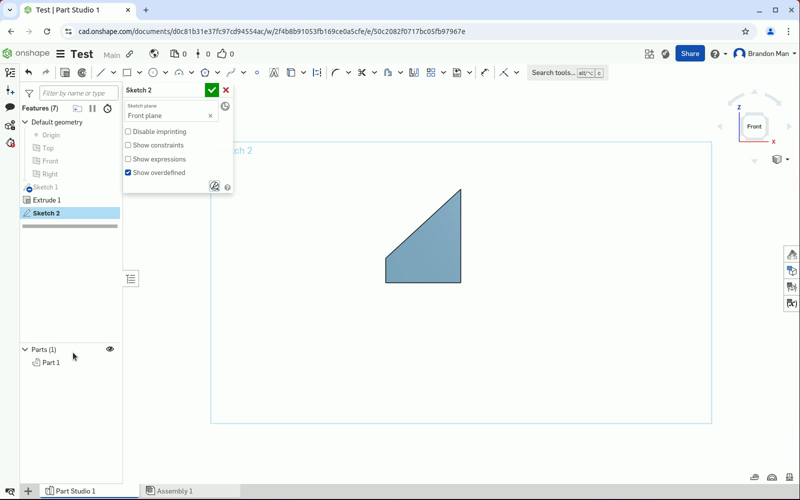
key(y)
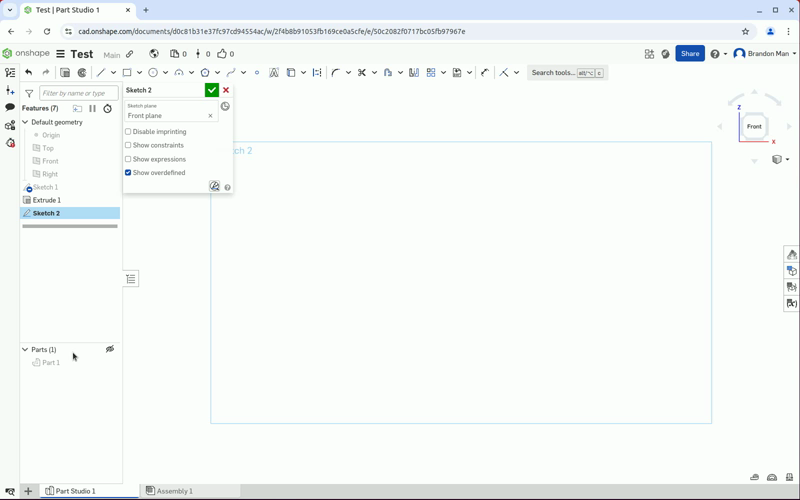
key(l)
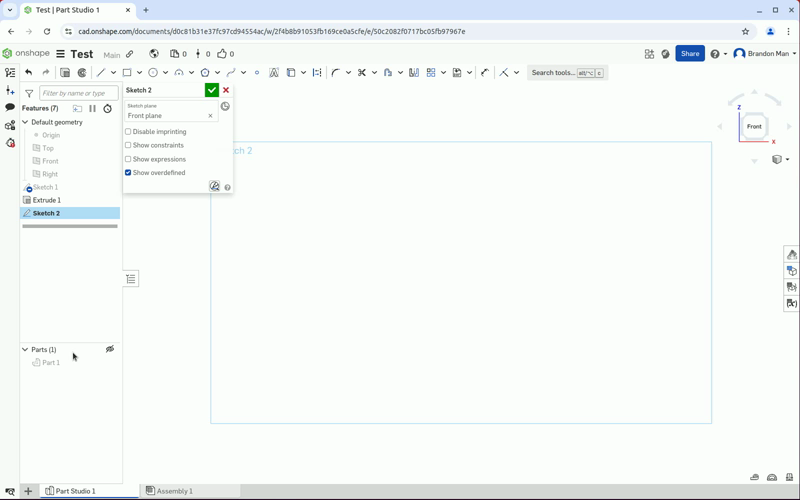
key_down(shift)
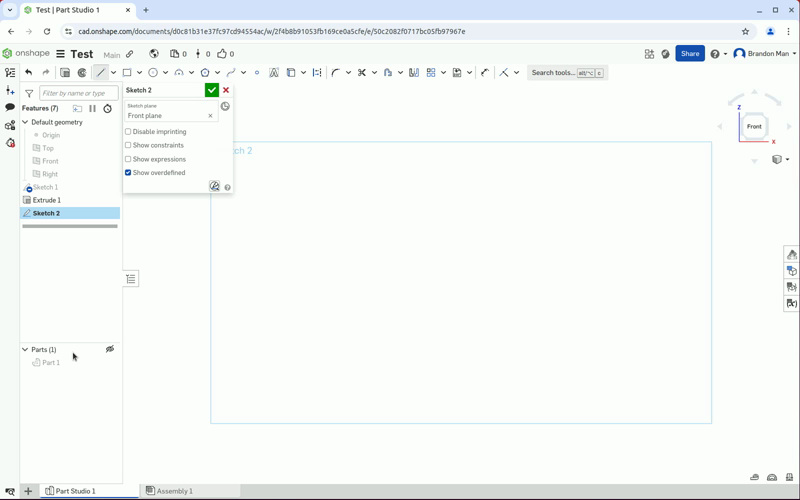
mouse_move(498, 282)
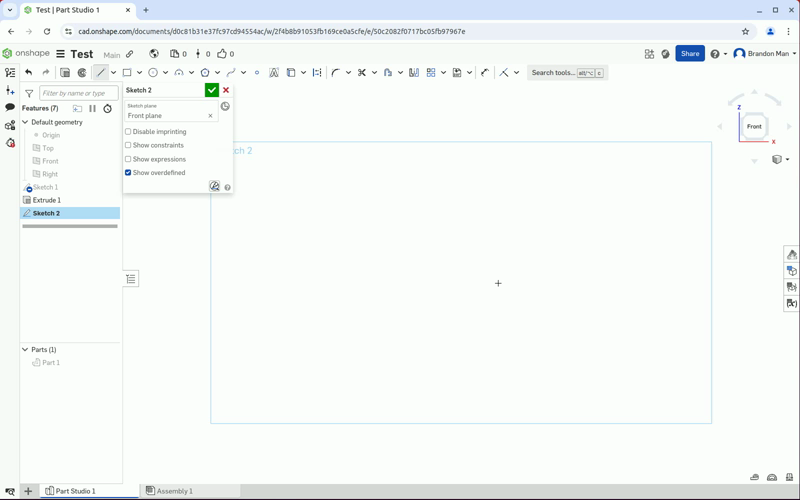
click(498, 282)
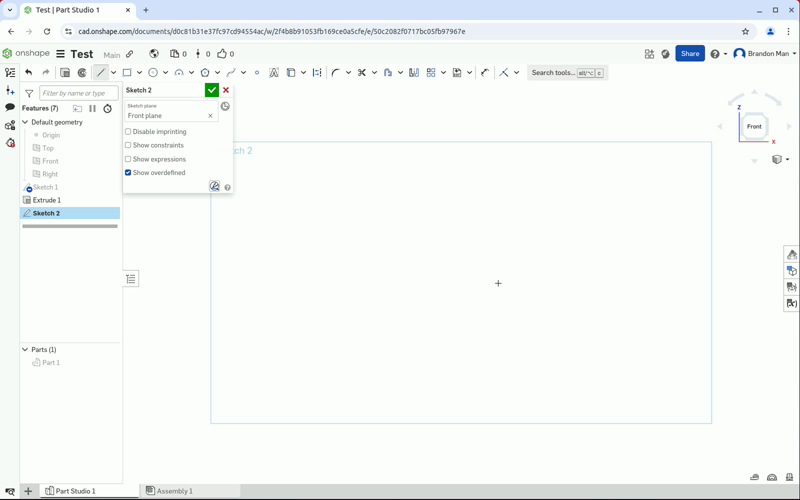
key_up(shift)
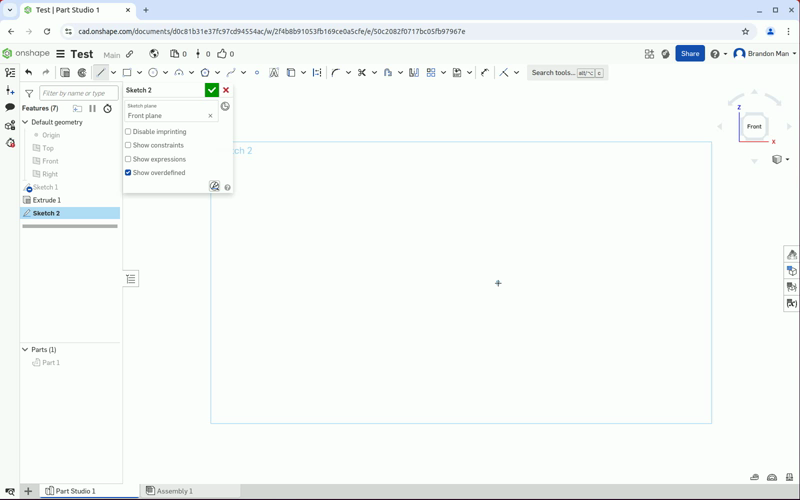
key_down(shift)
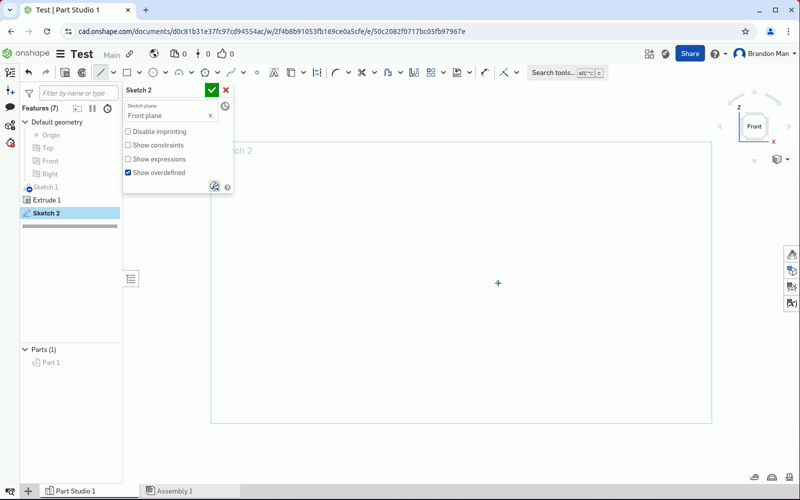
mouse_move(573, 282)
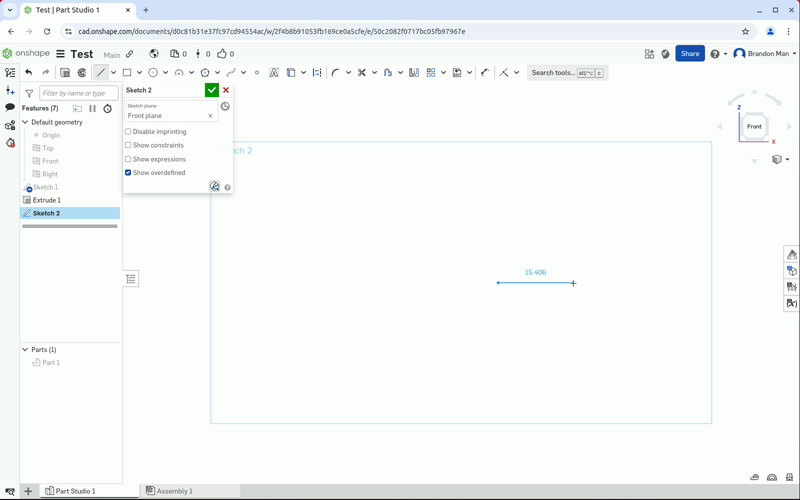
click(573, 282)
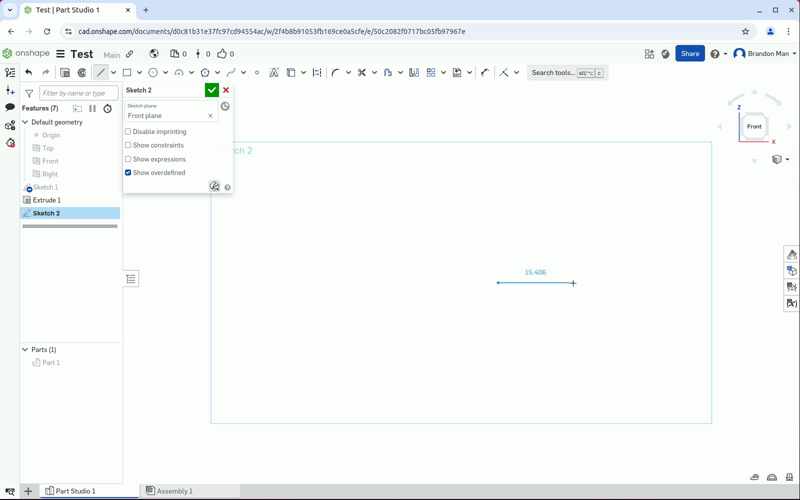
key_up(shift)
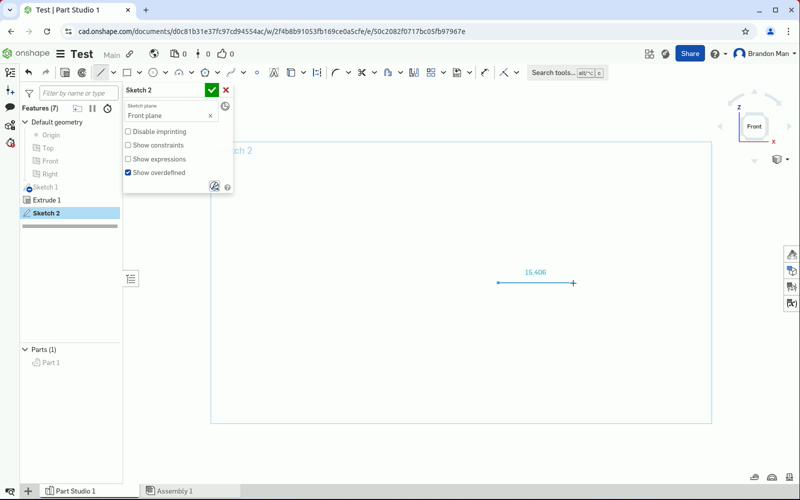
key_down(shift)
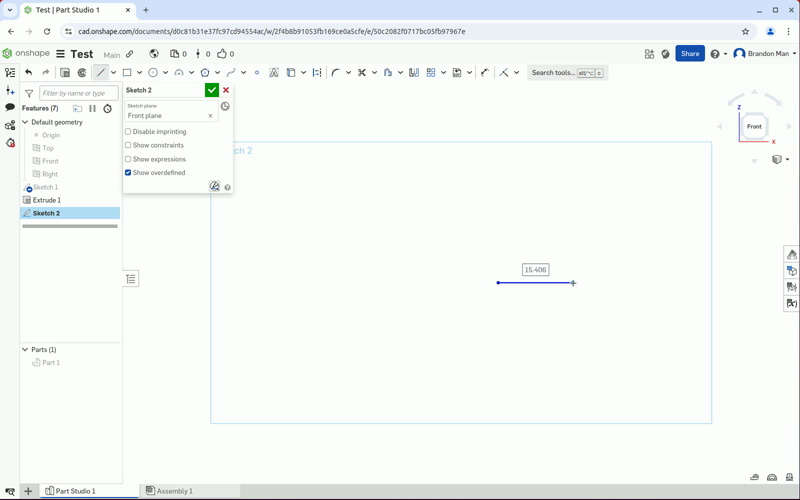
mouse_move(589, 282)
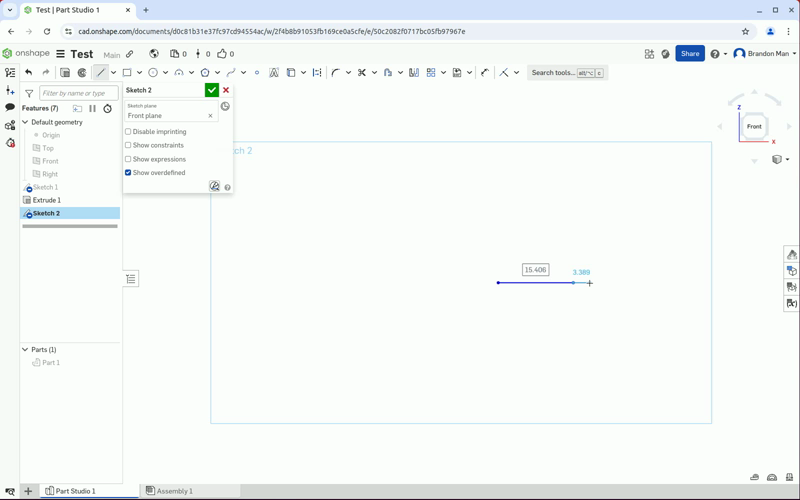
mouse_move(573, 258)
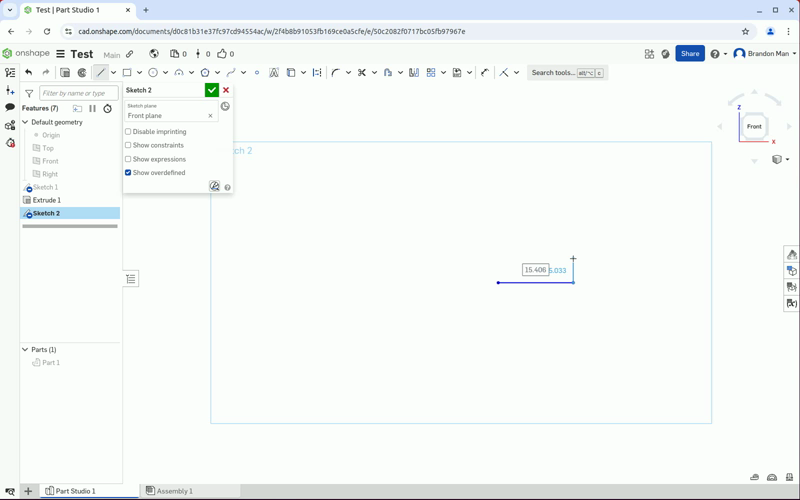
click(573, 258)
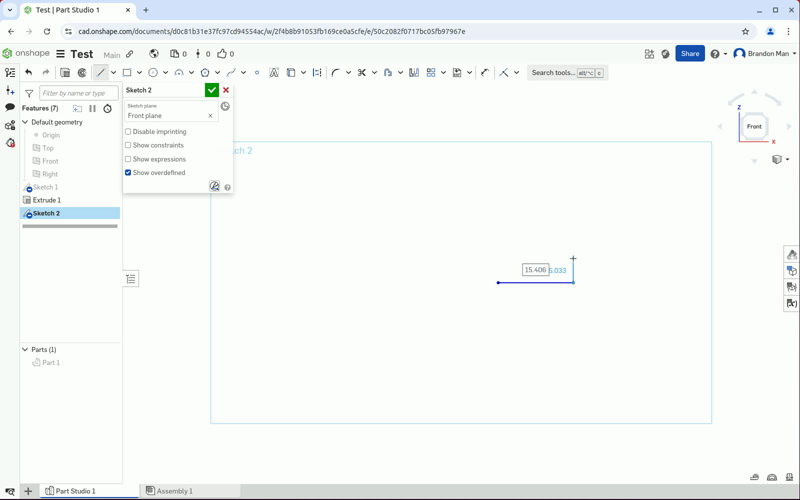
key_up(shift)
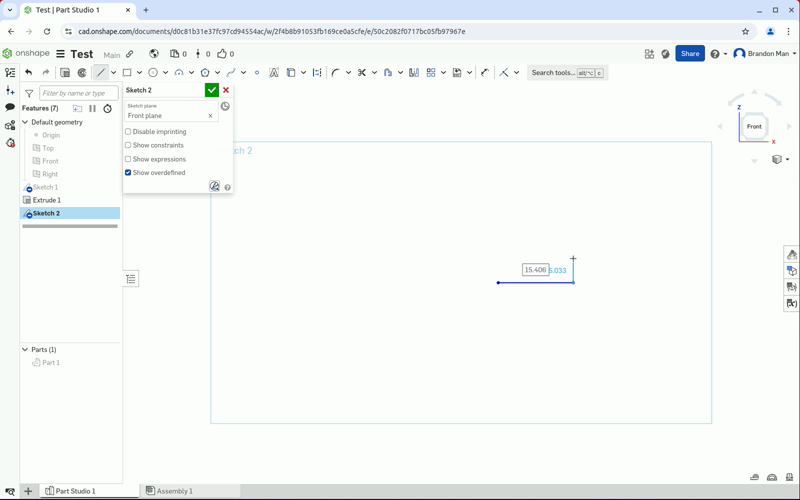
key_down(shift)
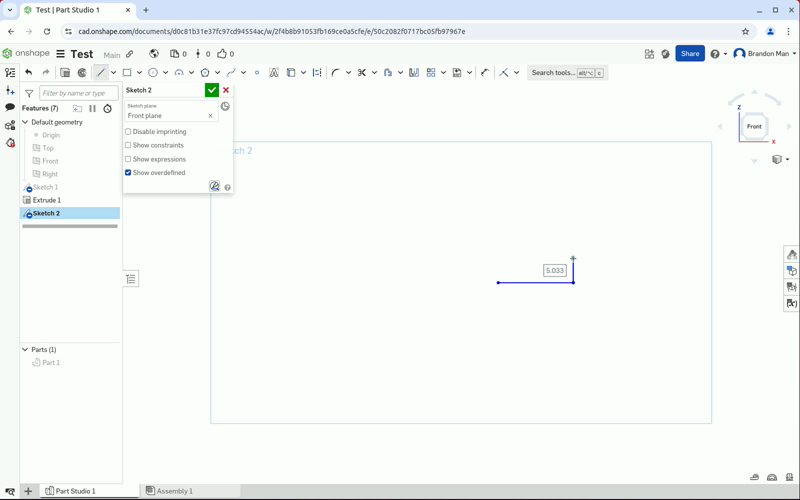
mouse_move(498, 189)
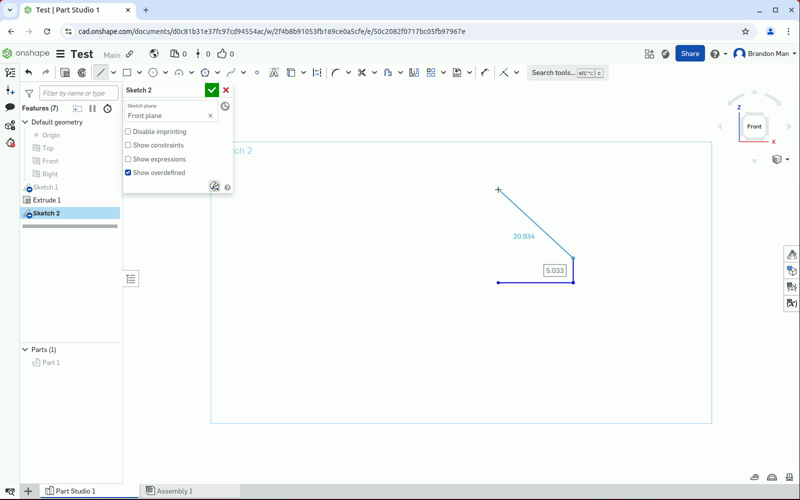
click(498, 189)
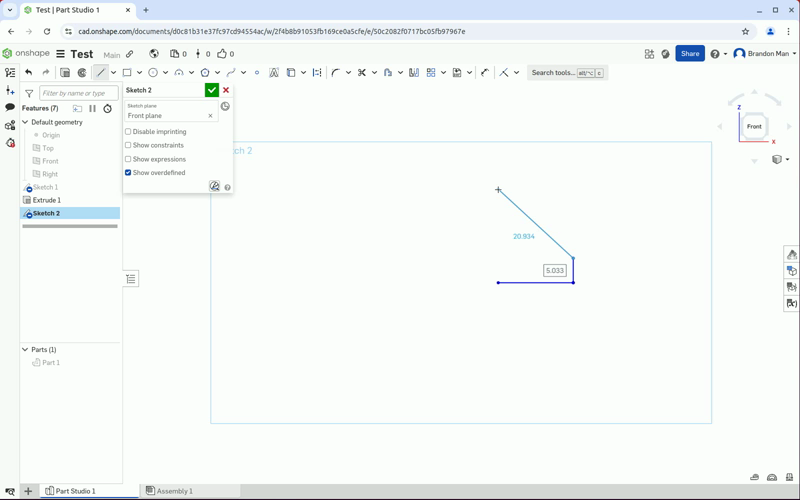
key_up(shift)
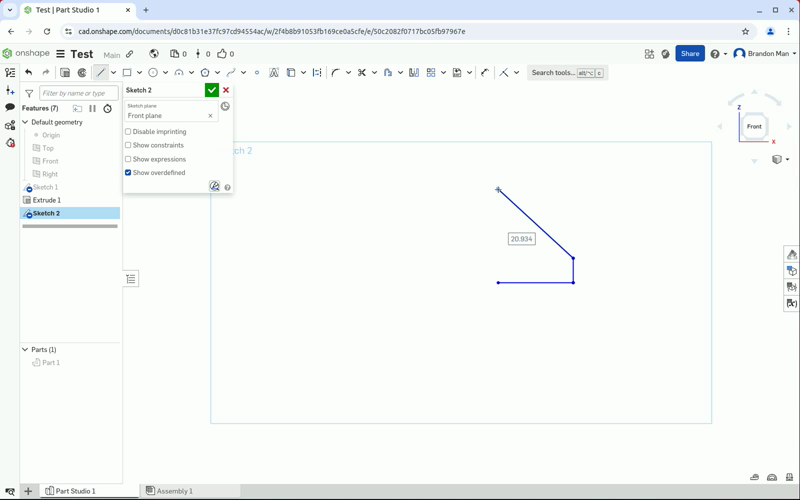
key_down(shift)
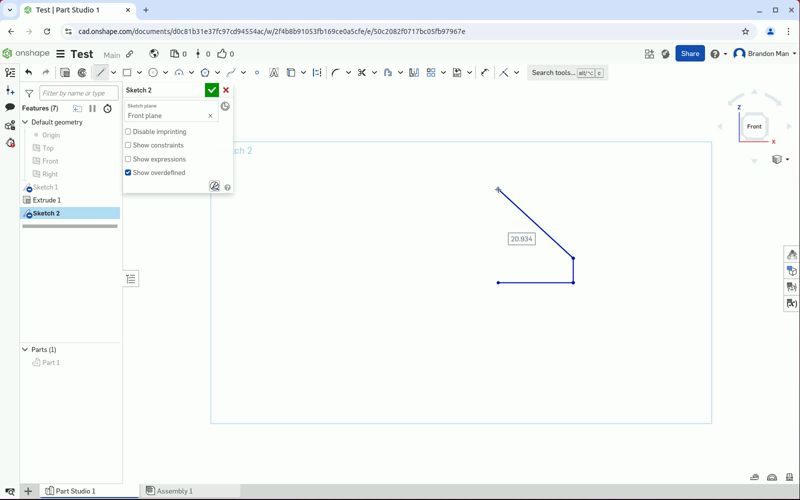
mouse_move(498, 282)
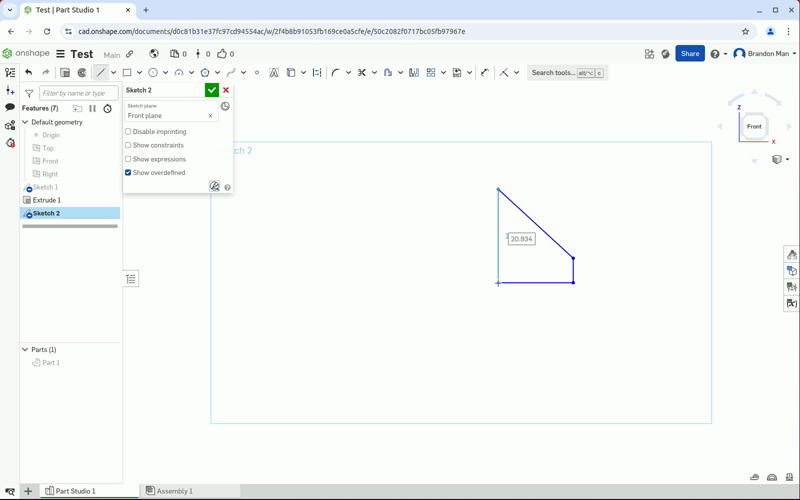
key_up(shift)
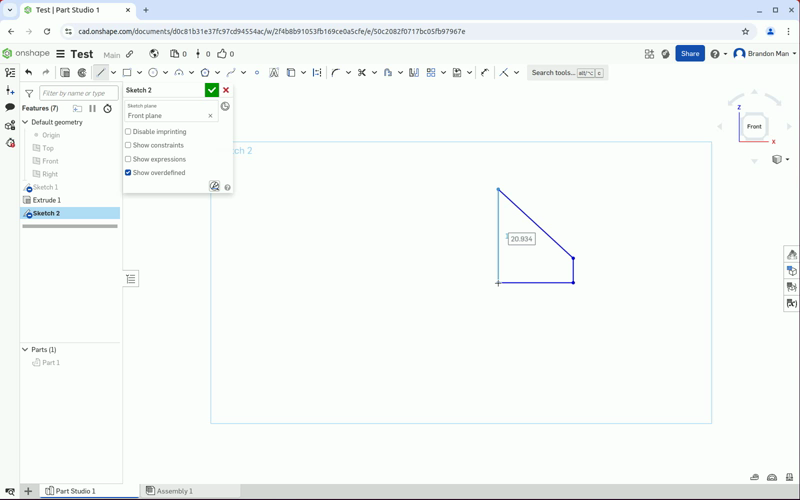
click(498, 282)
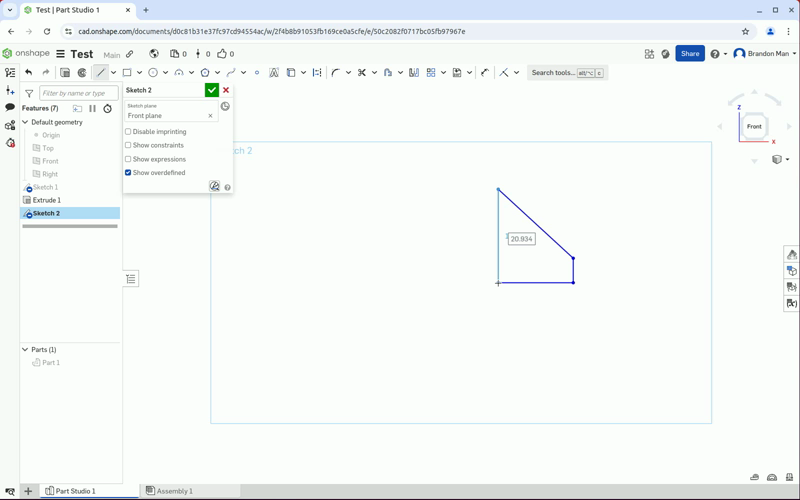
key(esc)
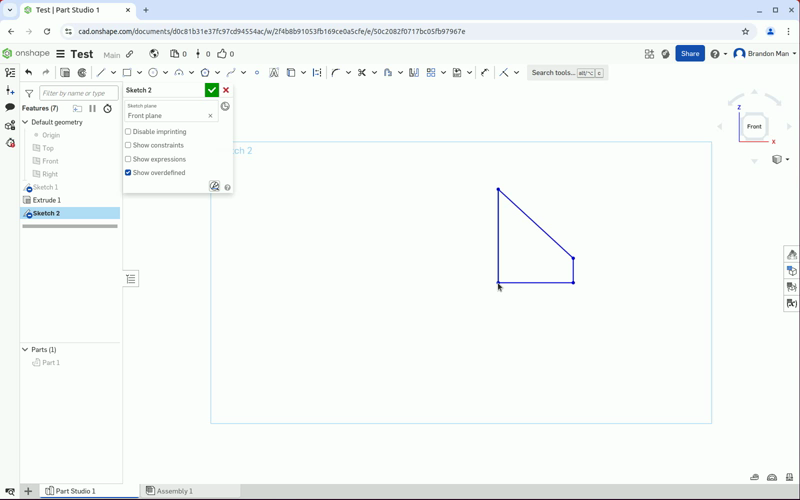
mouse_move(549, 271)
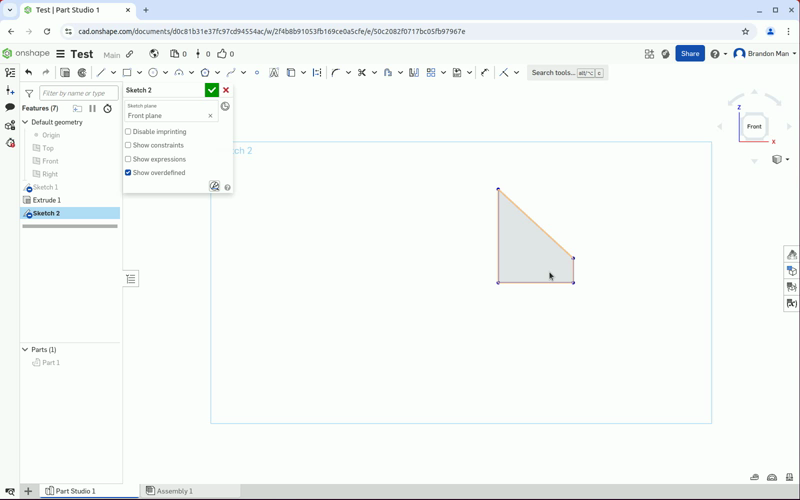
click(549, 271)
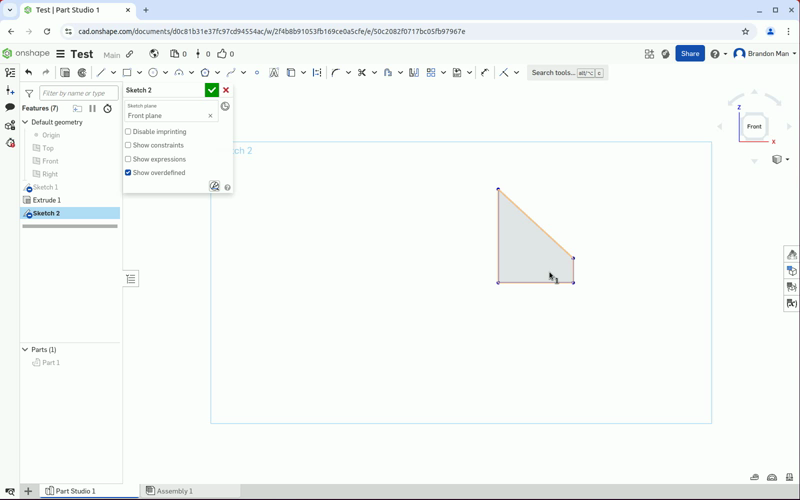
mouse_move(73, 352)
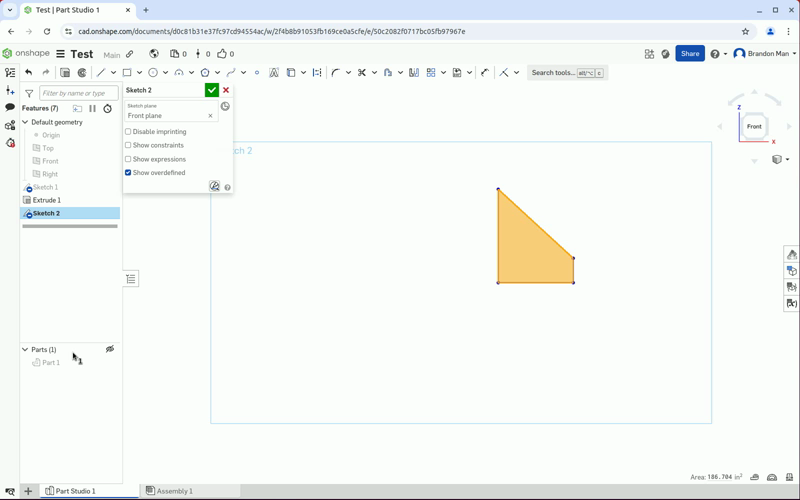
key(shift+y)
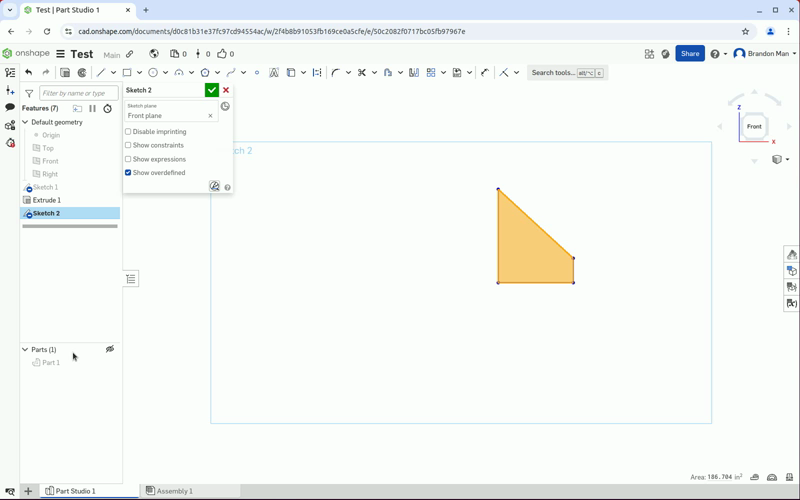
key(shift+e)
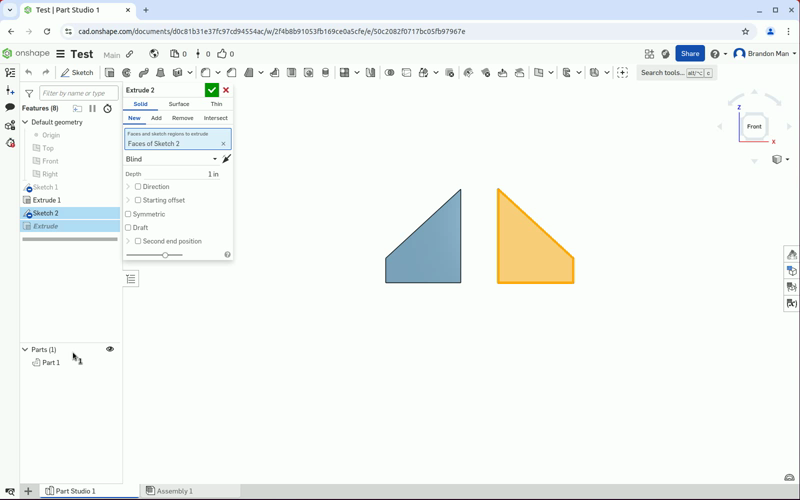
mouse_move(143, 106)
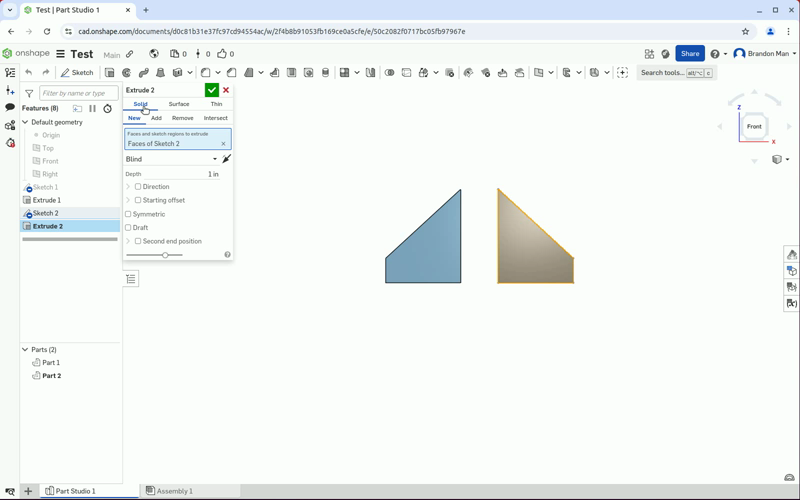
click(143, 106)
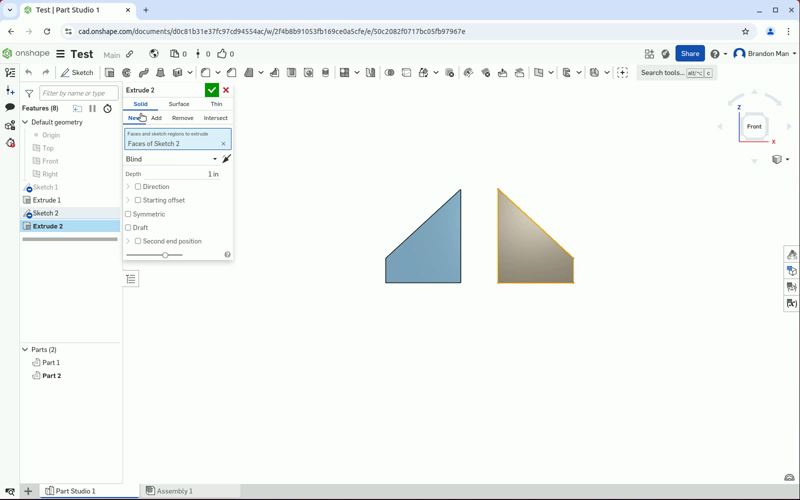
mouse_move(137, 120)
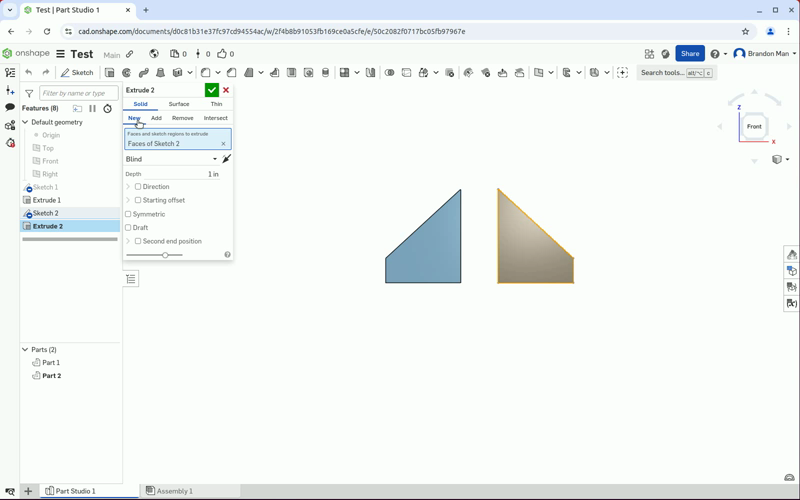
click(137, 120)
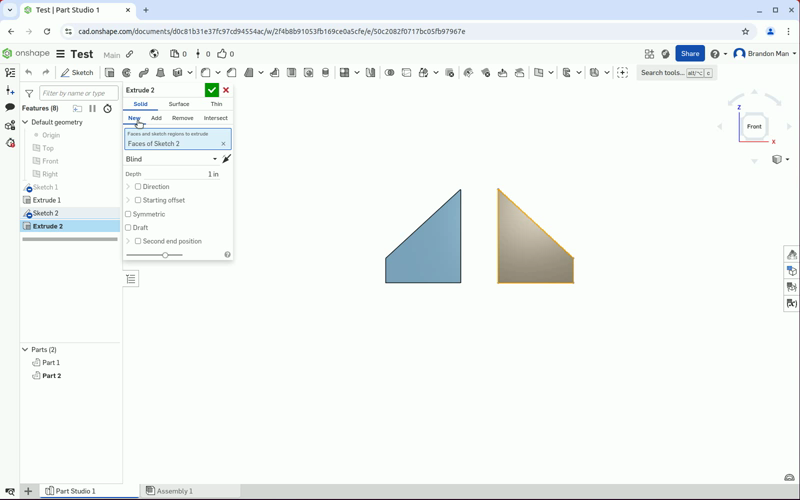
key(tab, 4)
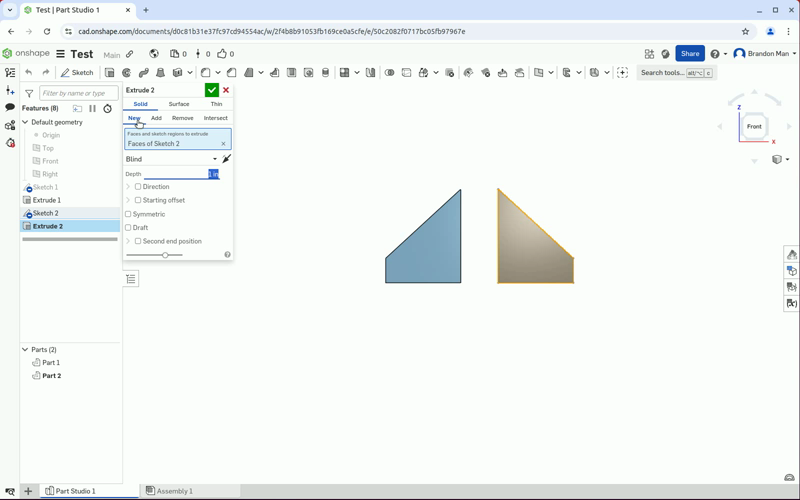
text(-0.241)
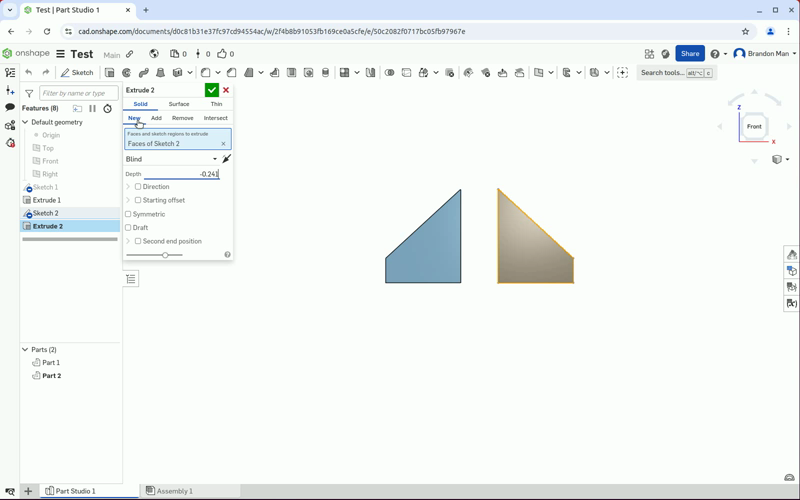
key(enter)
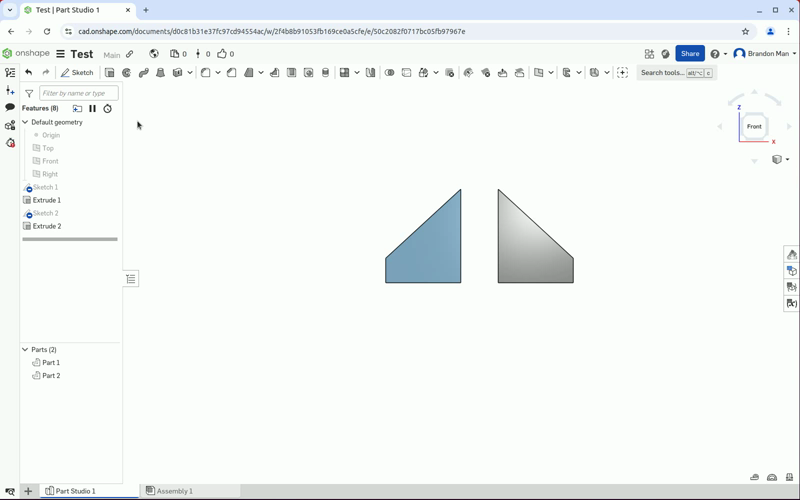
key(shift+h)
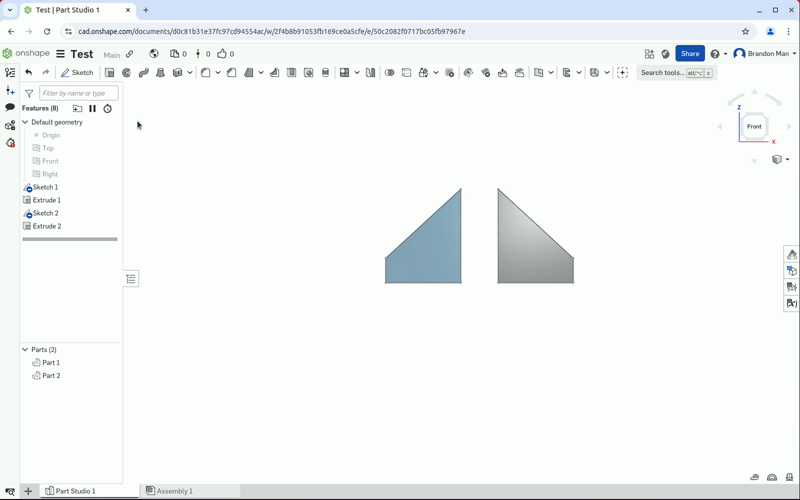
key(shift+h)
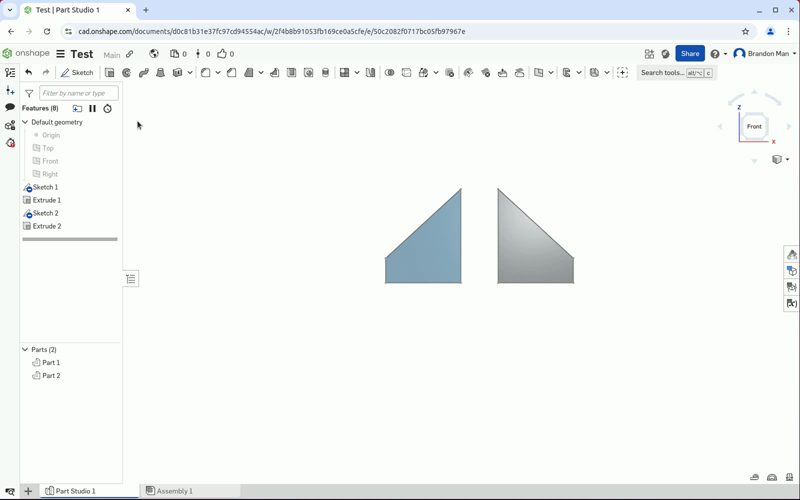
key(shift+7)
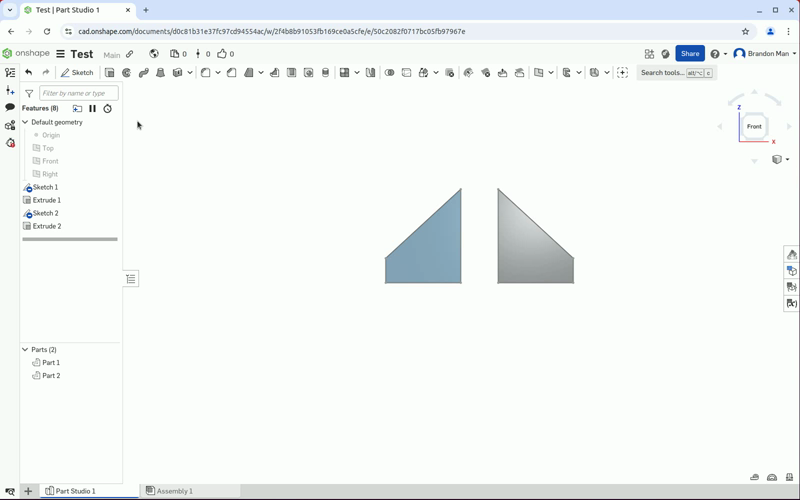
key(left, 2)
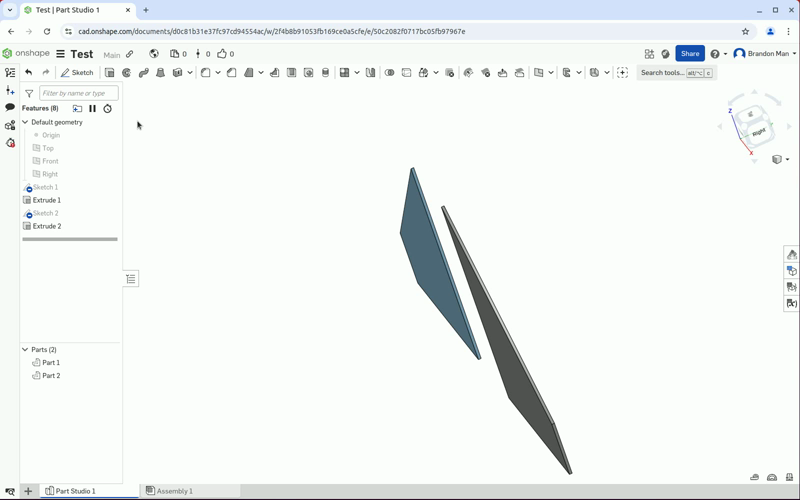
key(down, 2)
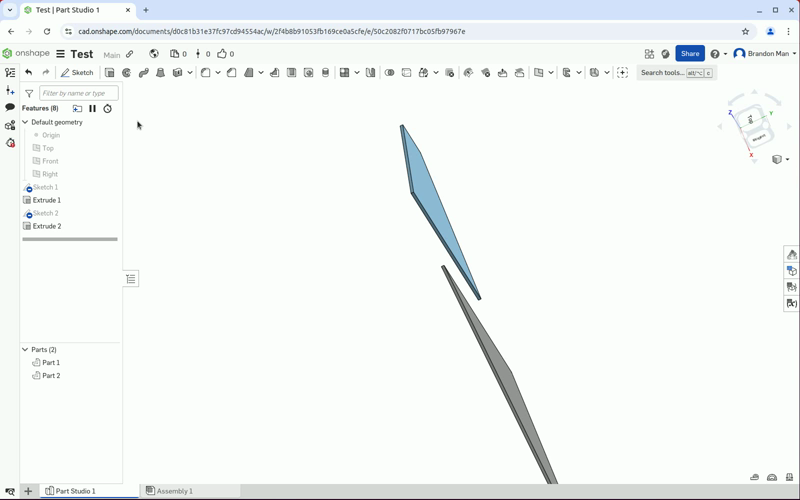
key(up, 2)
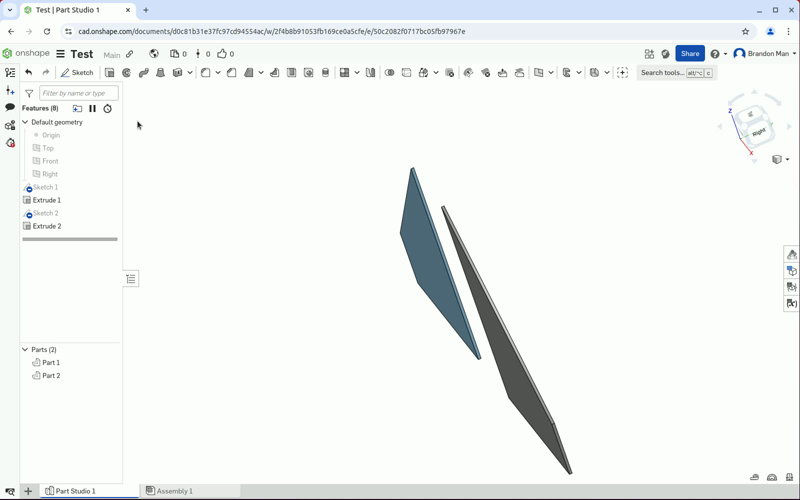
key(right, 2)
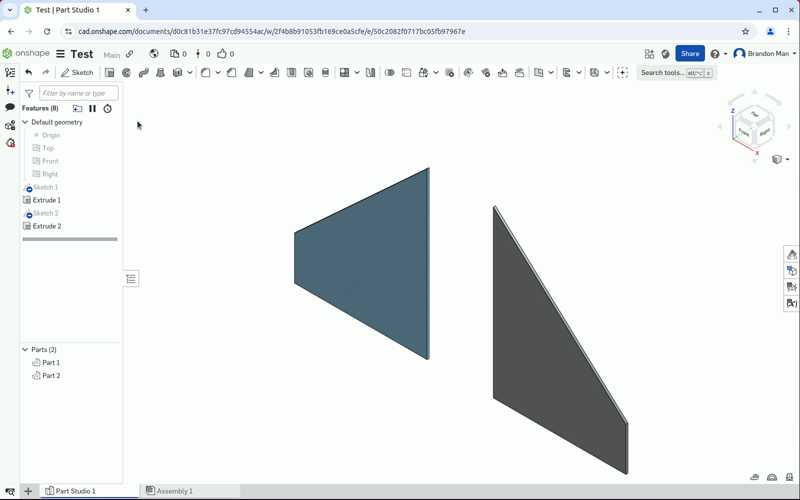
mouse_move(73, 189)
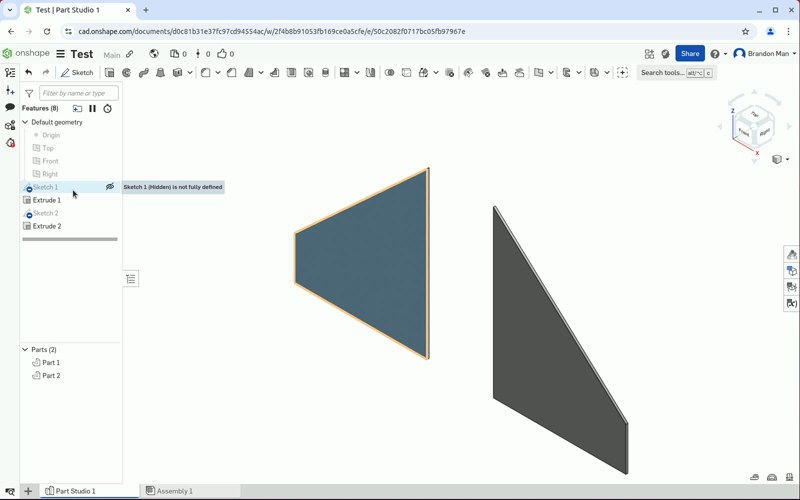
click(73, 189)